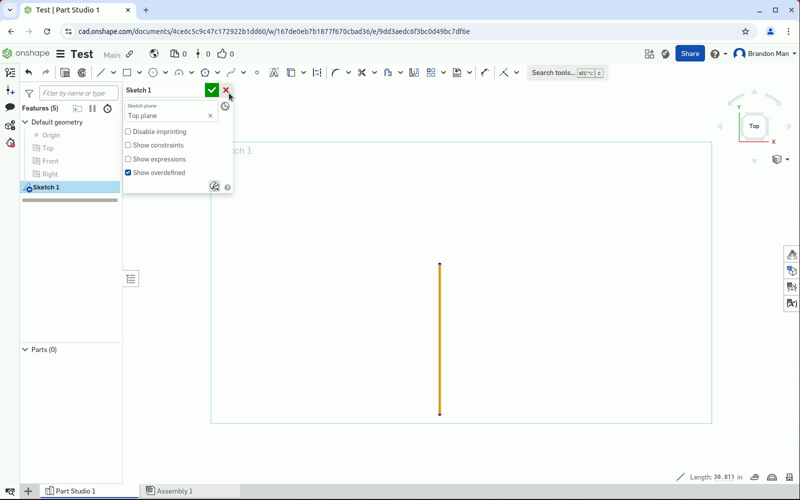
key(shift+h)
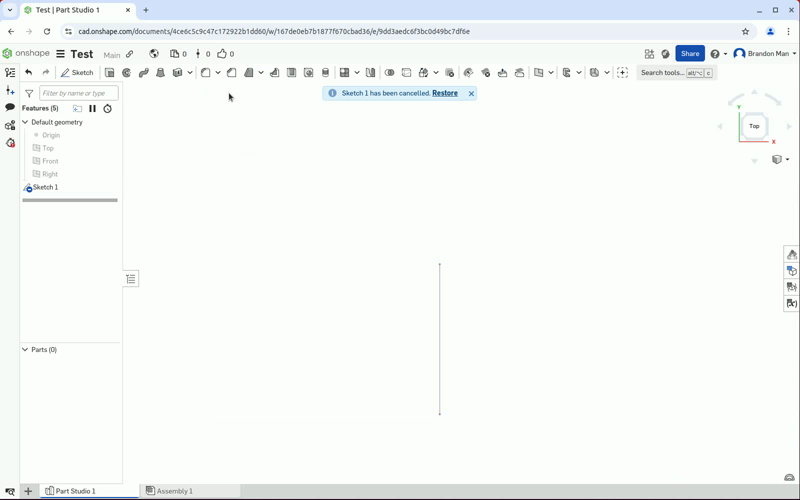
key(shift+s)
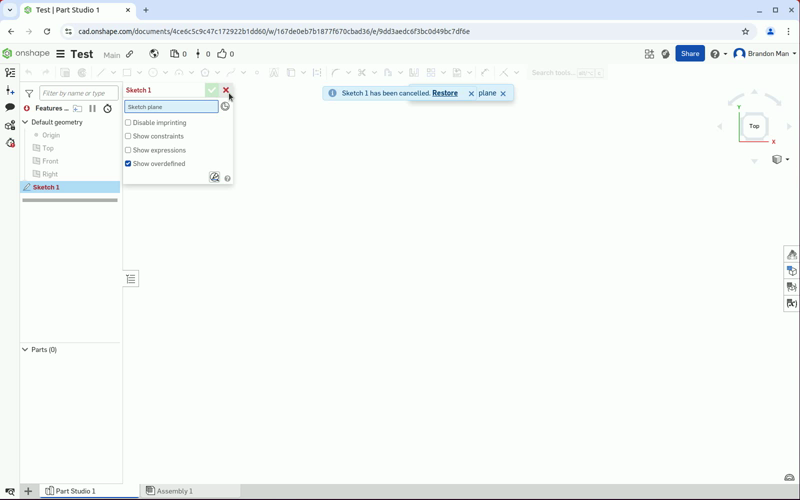
mouse_move(73, 150)
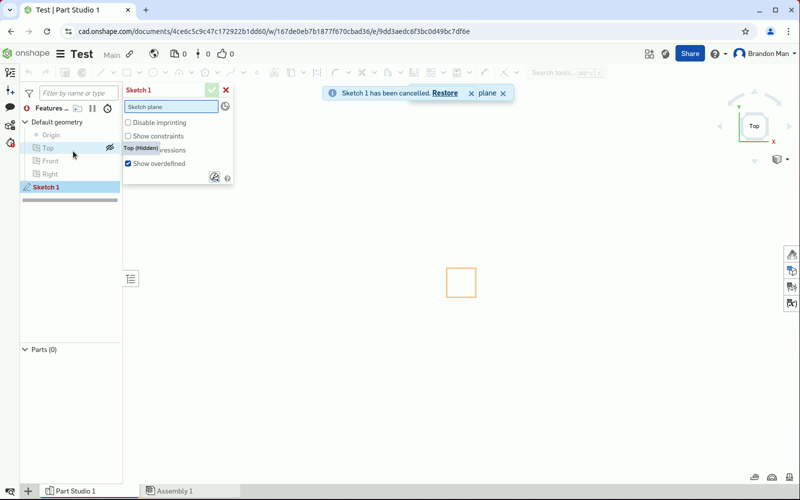
click(73, 150)
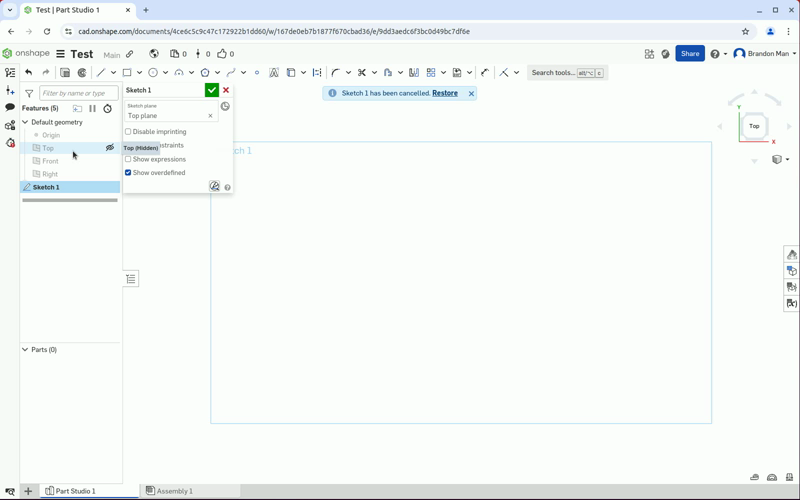
mouse_move(73, 352)
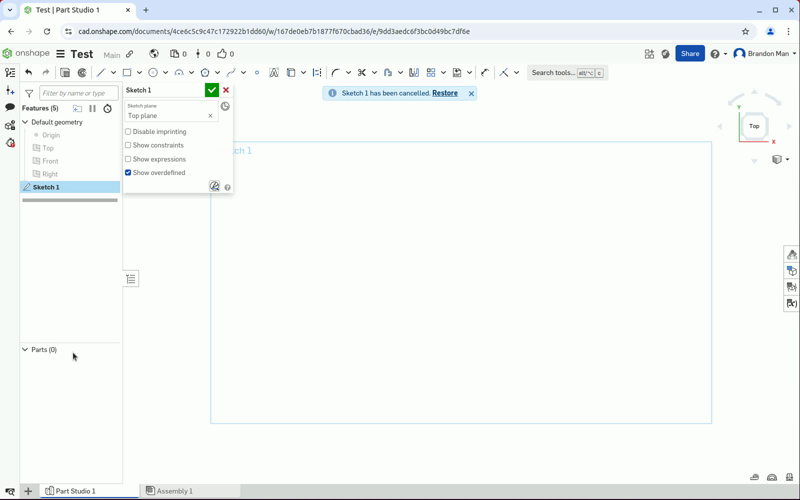
key(y)
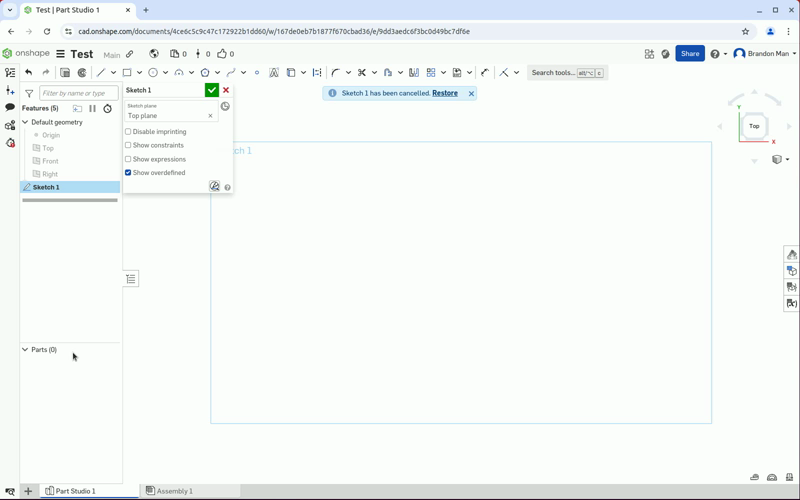
key(l)
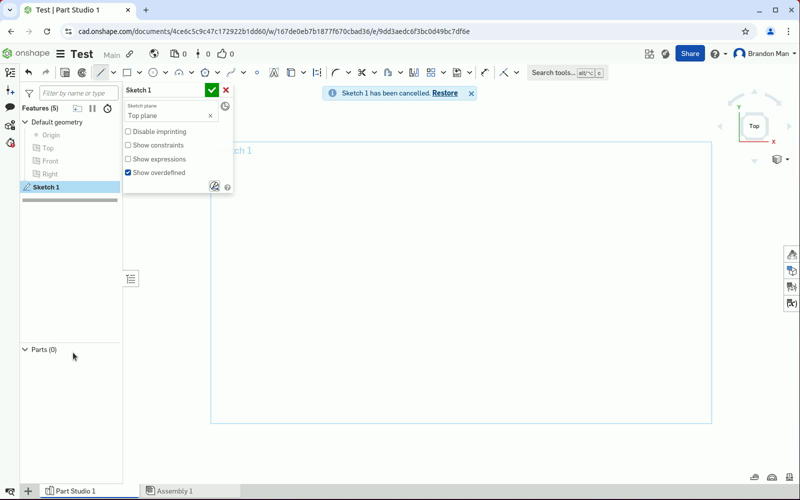
key_down(shift)
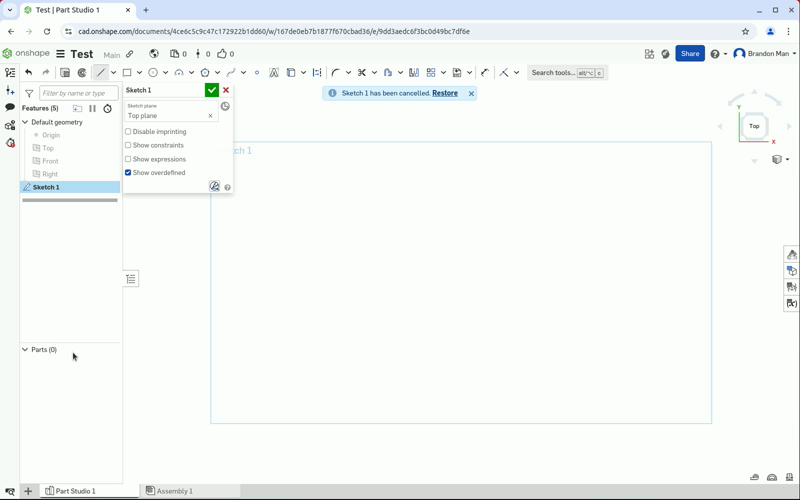
mouse_move(372, 231)
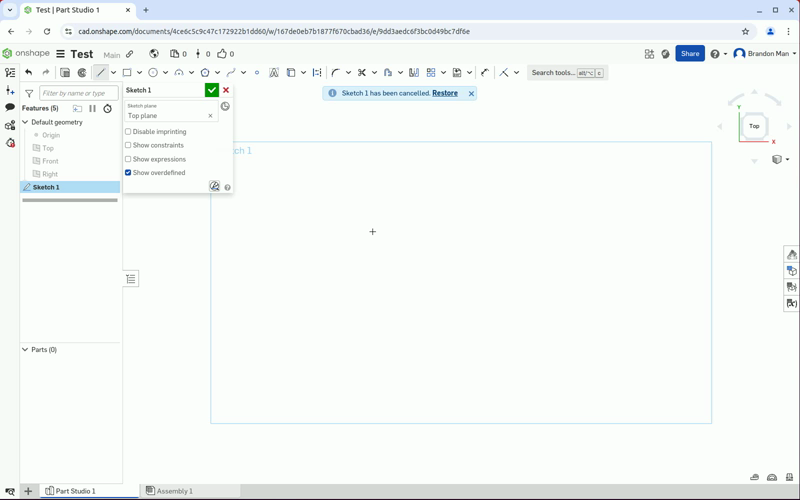
click(372, 231)
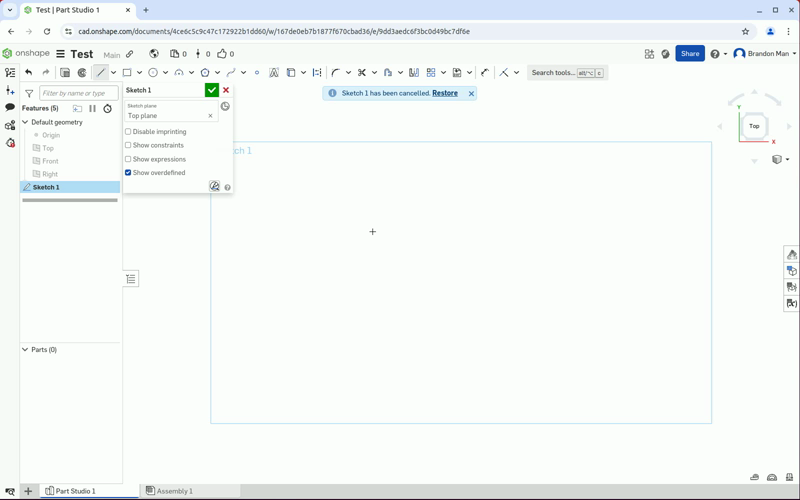
key_up(shift)
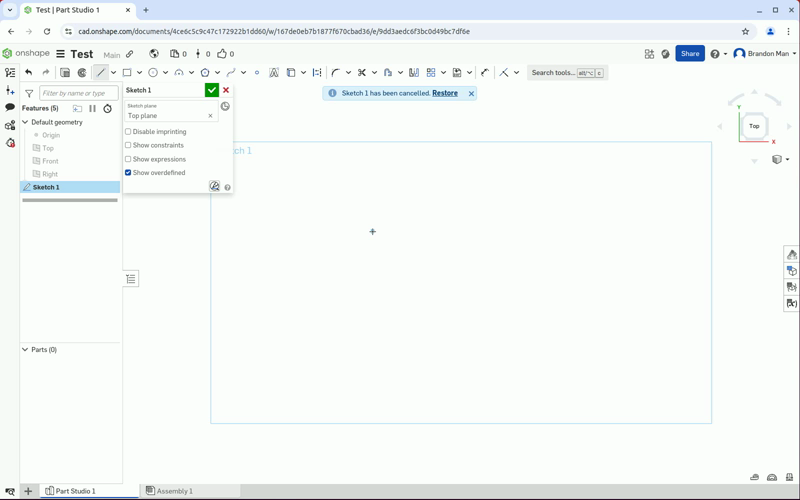
key_down(shift)
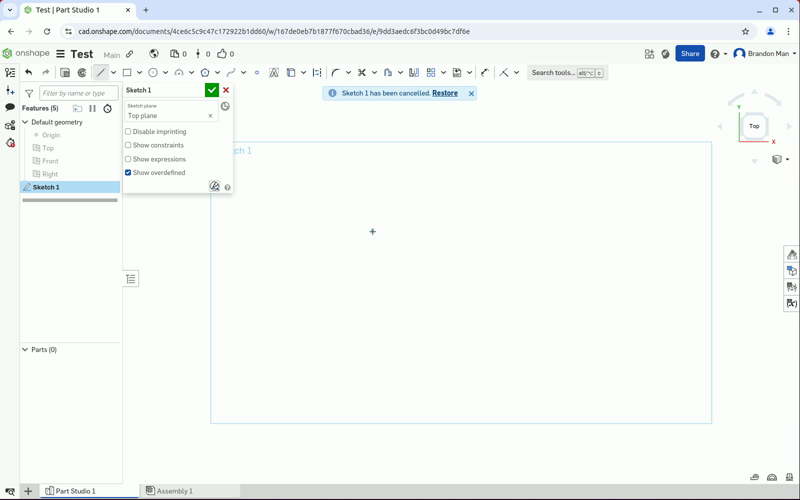
mouse_move(431, 321)
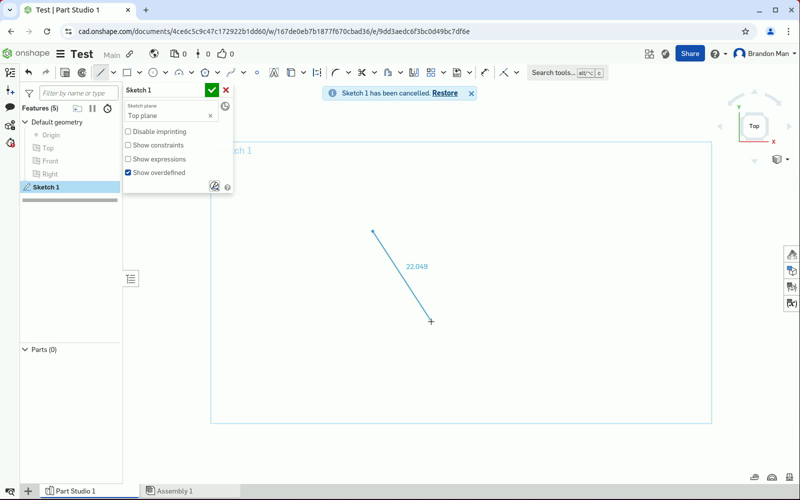
click(431, 321)
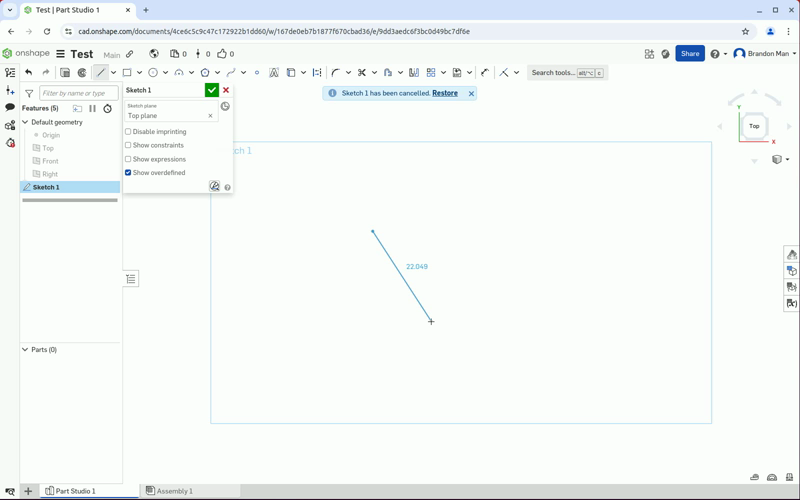
key_up(shift)
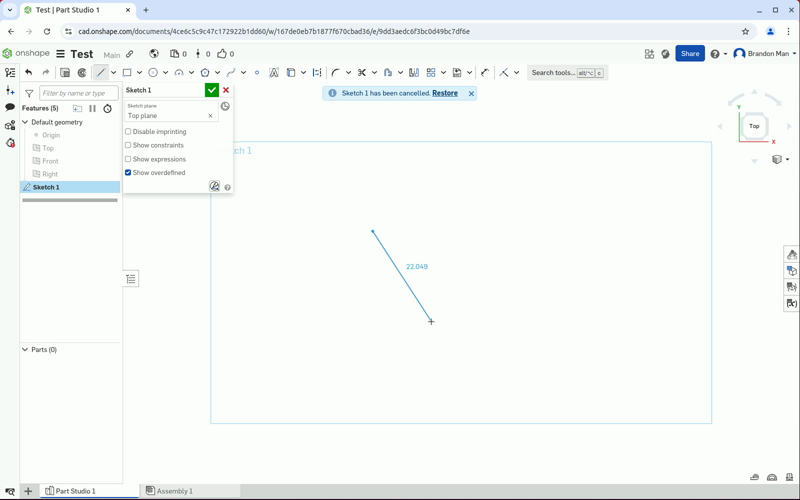
key(esc)
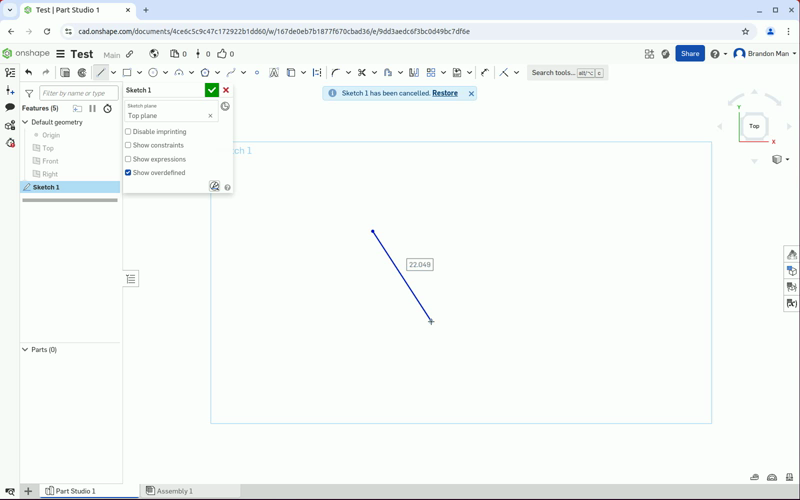
key(a)
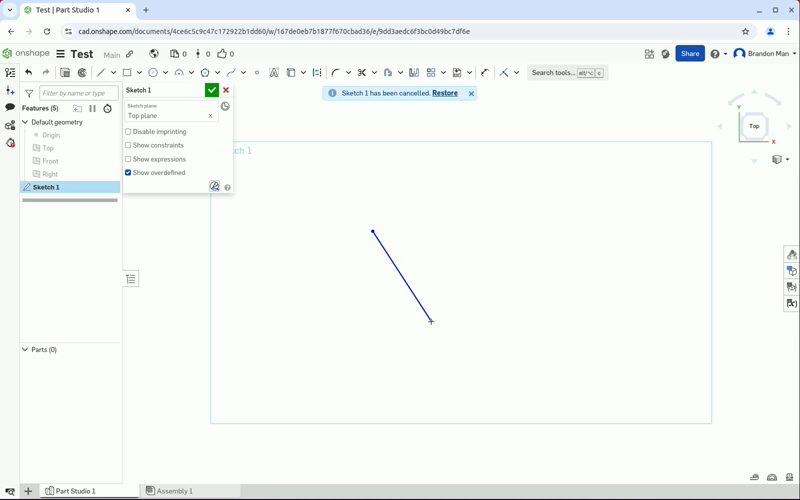
mouse_move(431, 321)
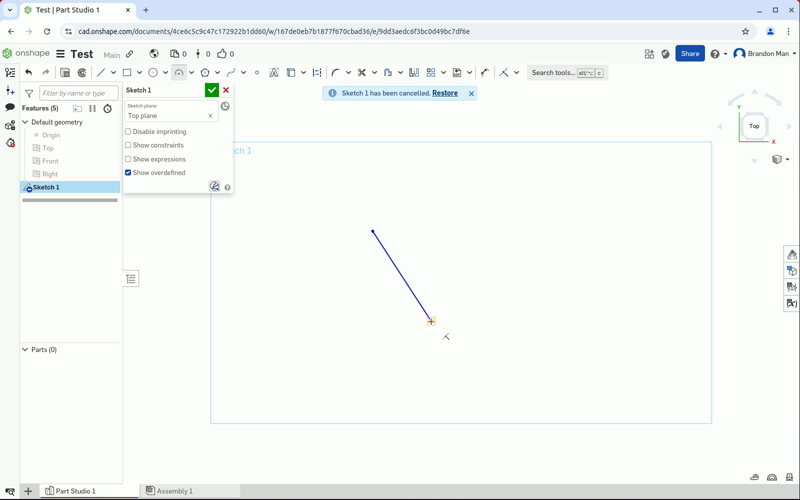
click(431, 321)
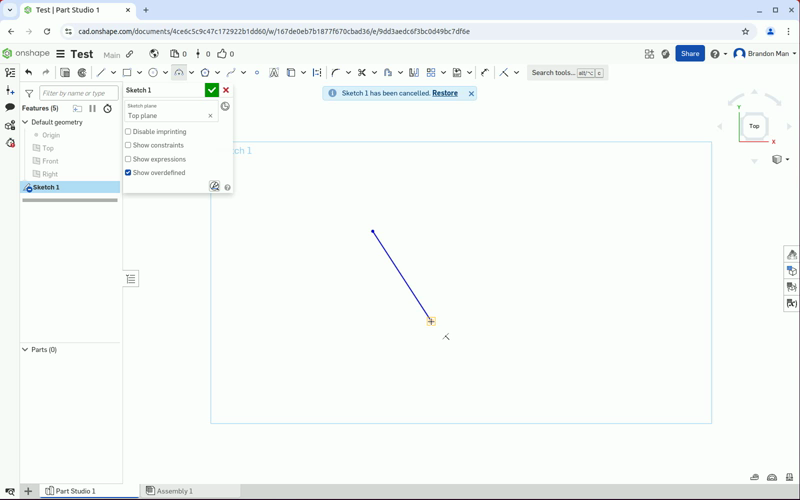
key_down(shift)
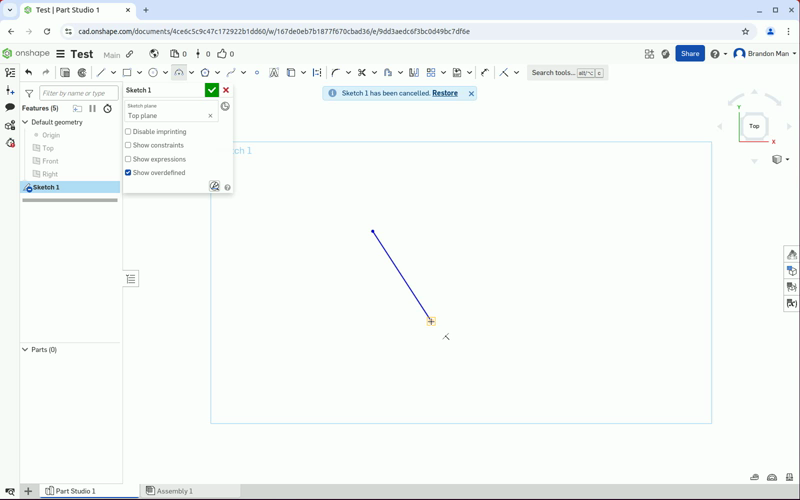
mouse_move(479, 231)
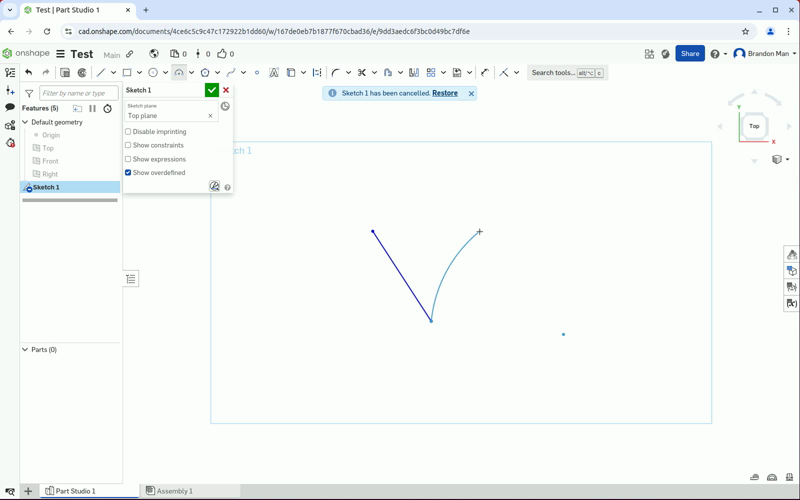
click(479, 231)
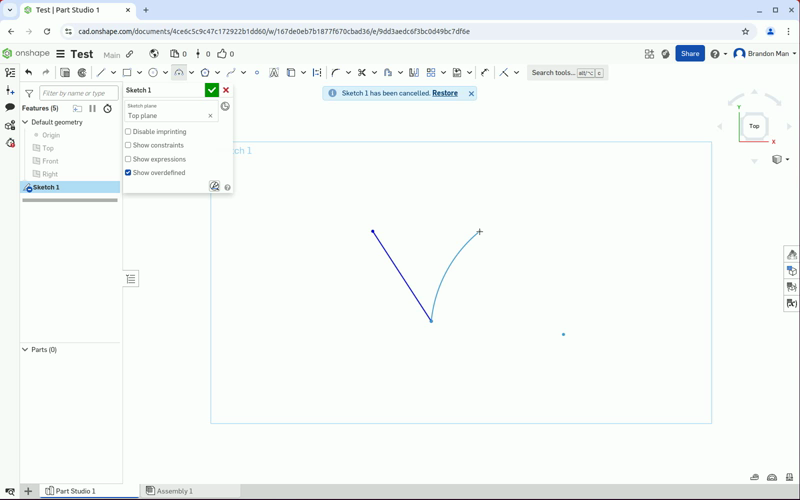
mouse_move(443, 269)
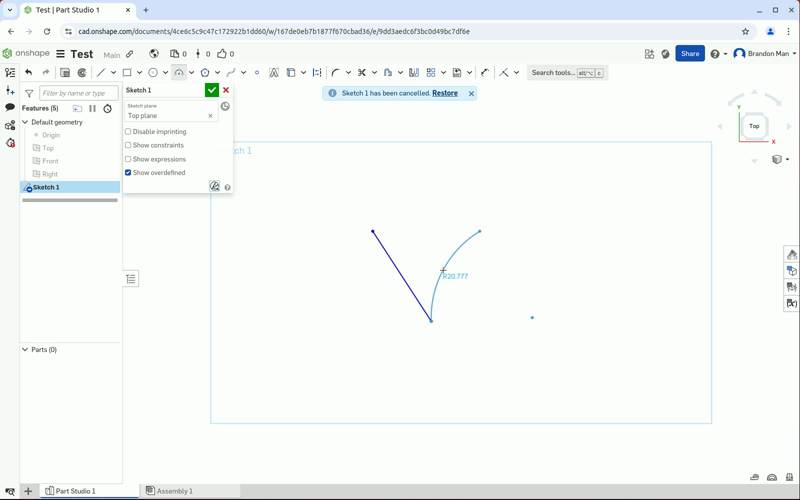
click(443, 269)
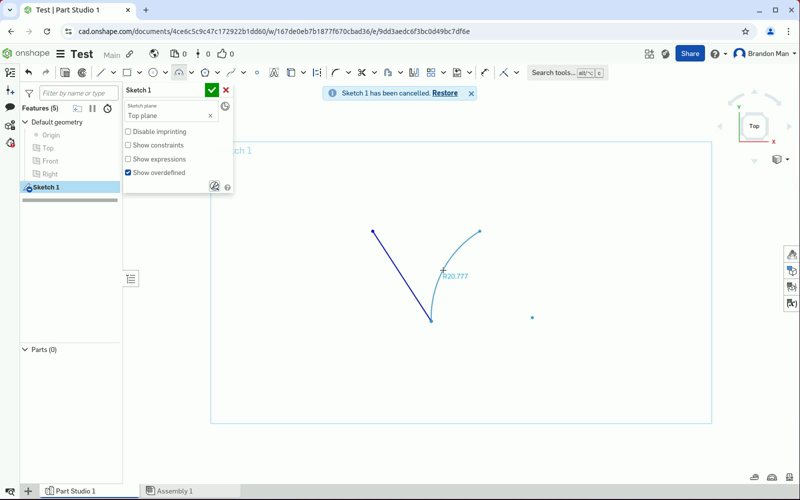
key_up(shift)
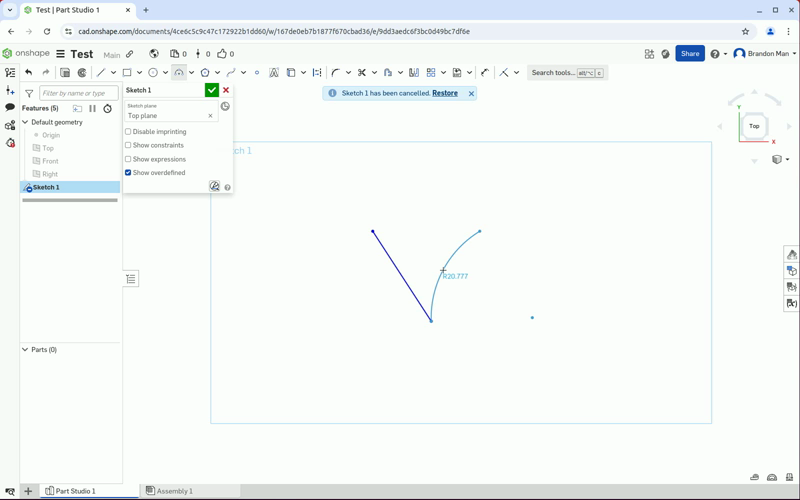
key(esc)
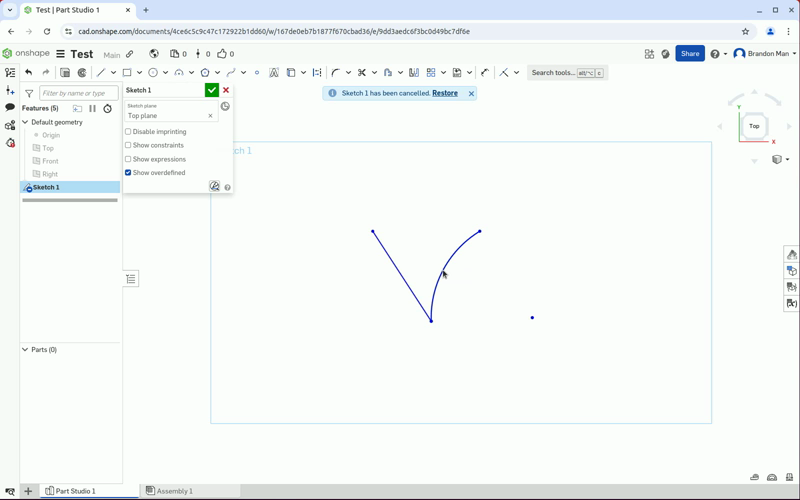
key(l)
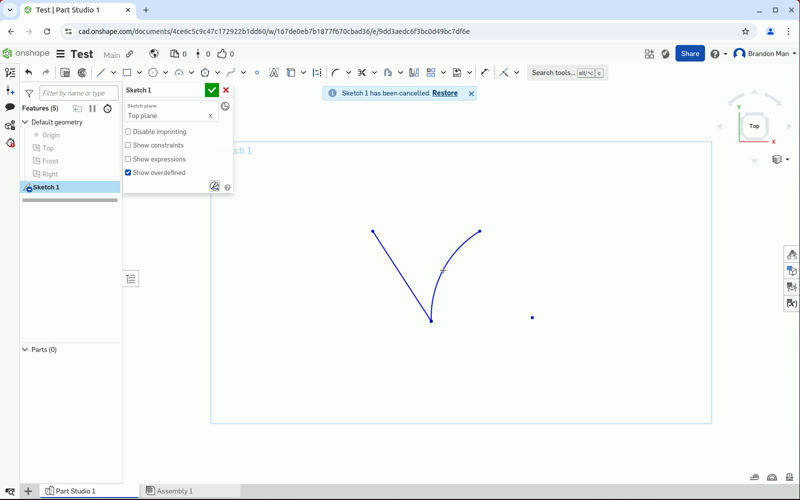
mouse_move(479, 231)
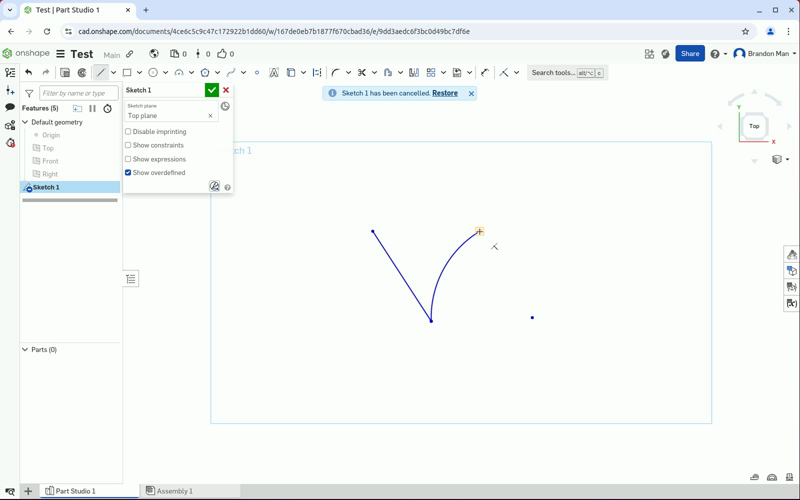
click(479, 231)
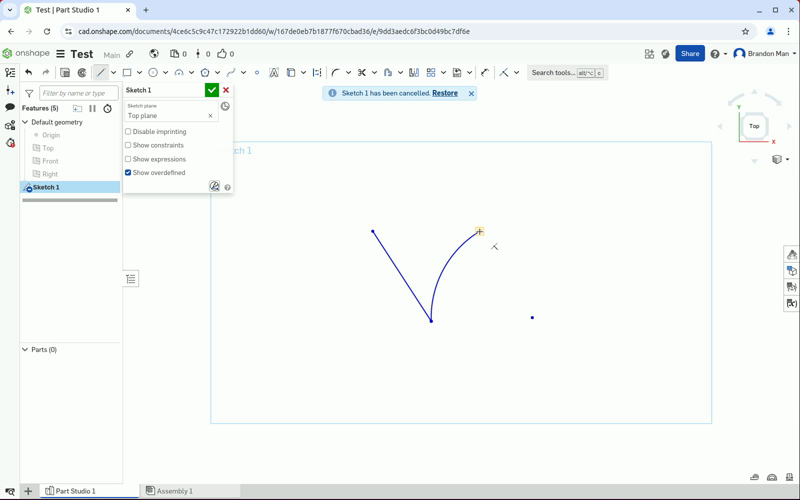
key_down(shift)
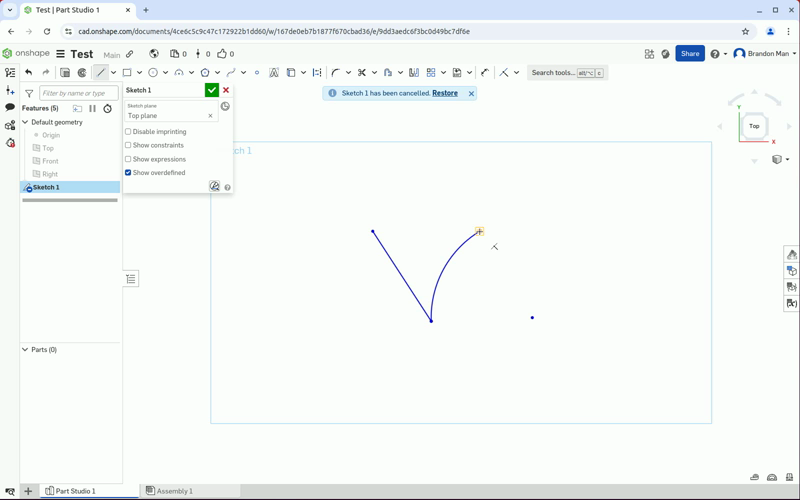
mouse_move(372, 231)
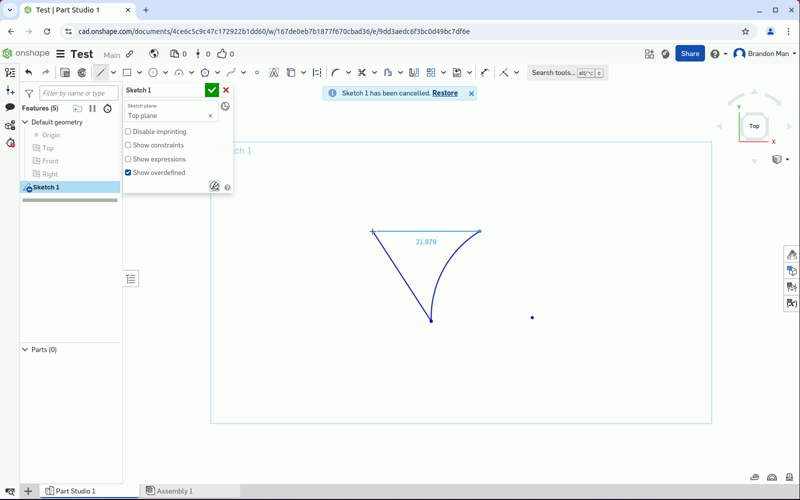
key_up(shift)
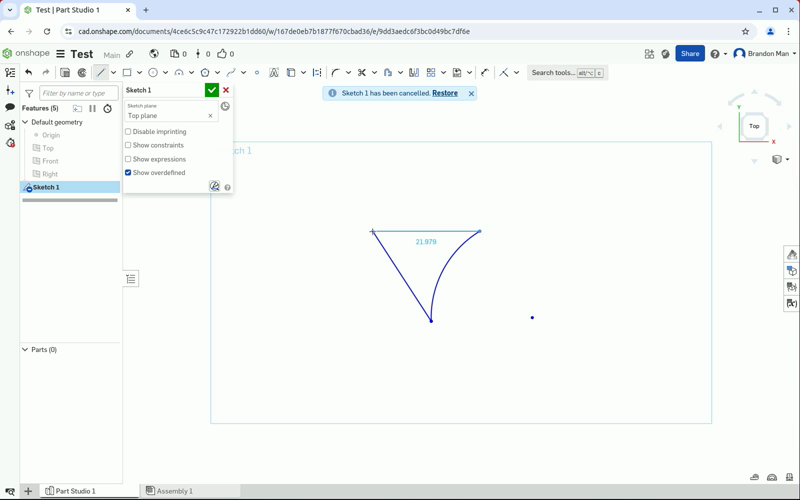
click(372, 231)
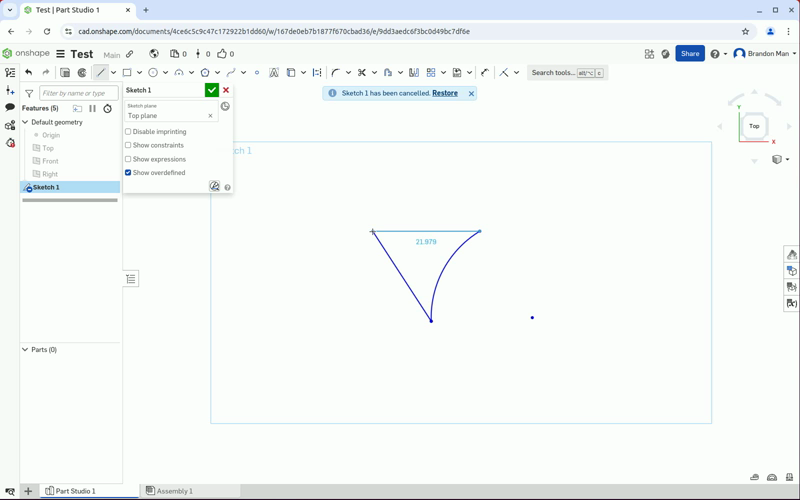
key(esc)
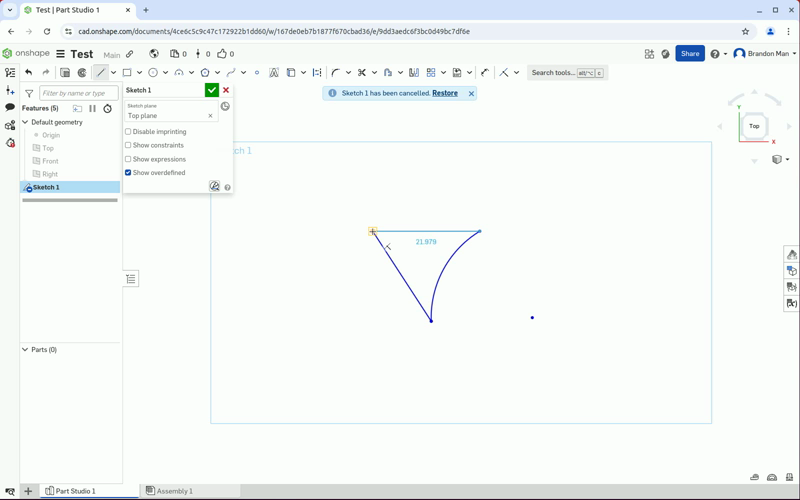
mouse_move(468, 235)
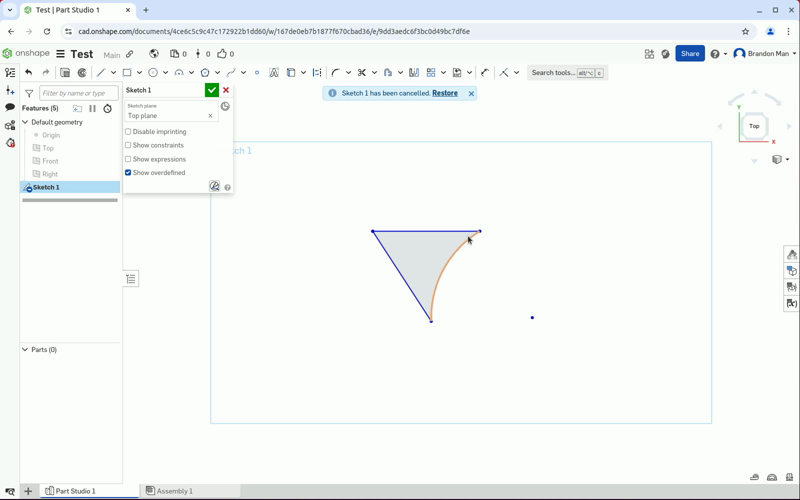
click(468, 235)
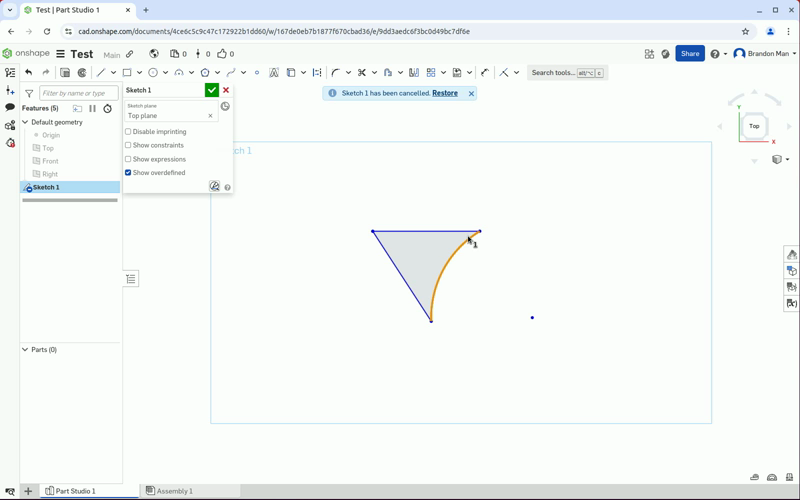
mouse_move(73, 352)
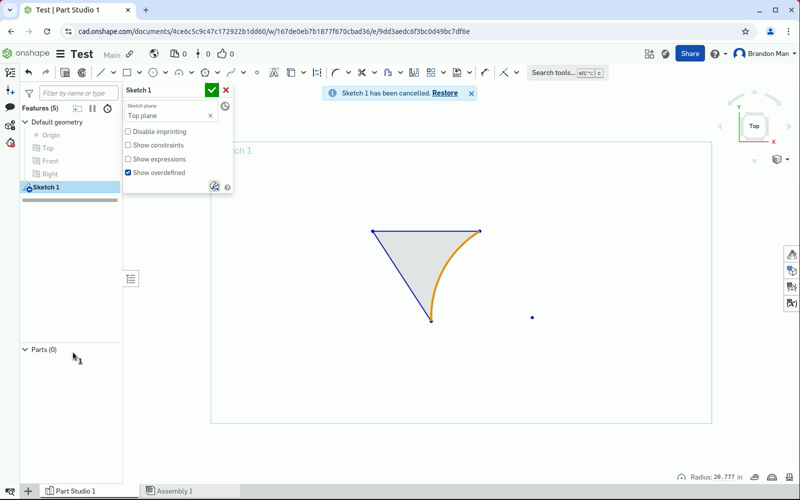
key(shift+y)
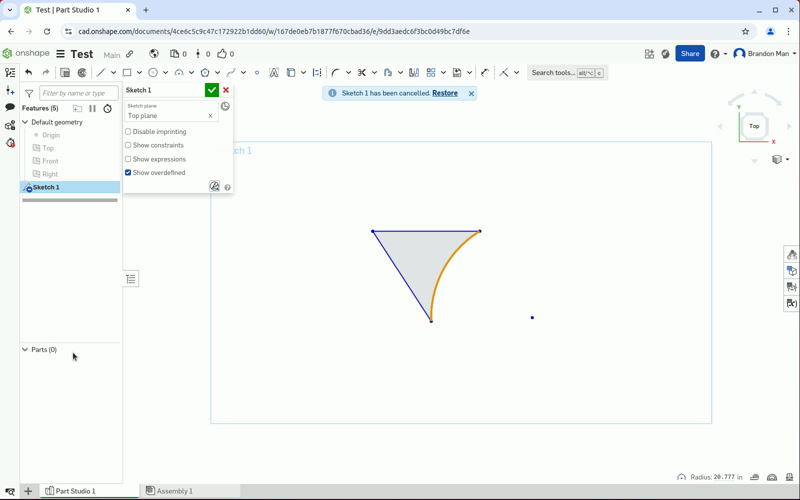
key(shift+e)
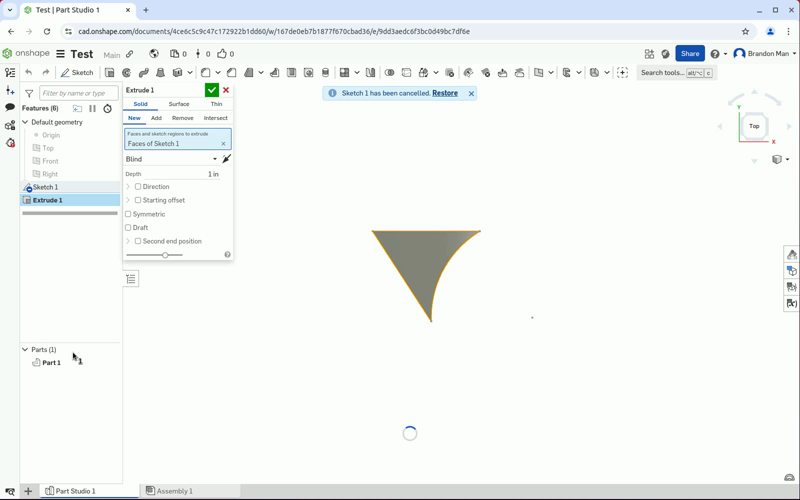
mouse_move(143, 106)
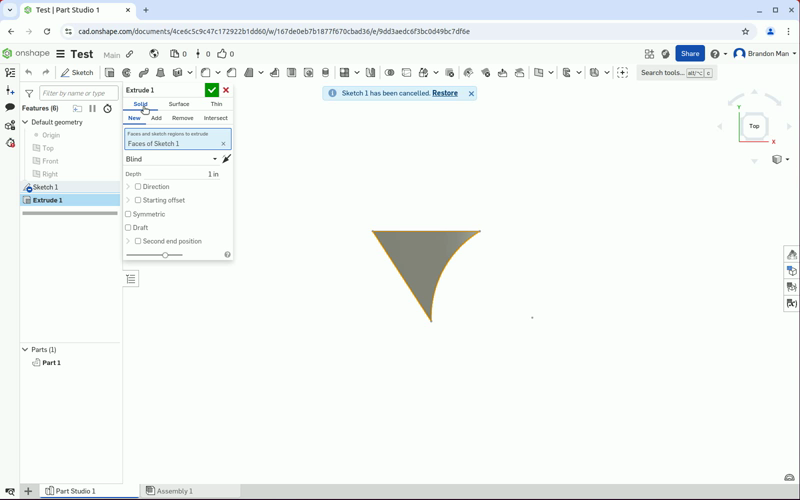
click(143, 106)
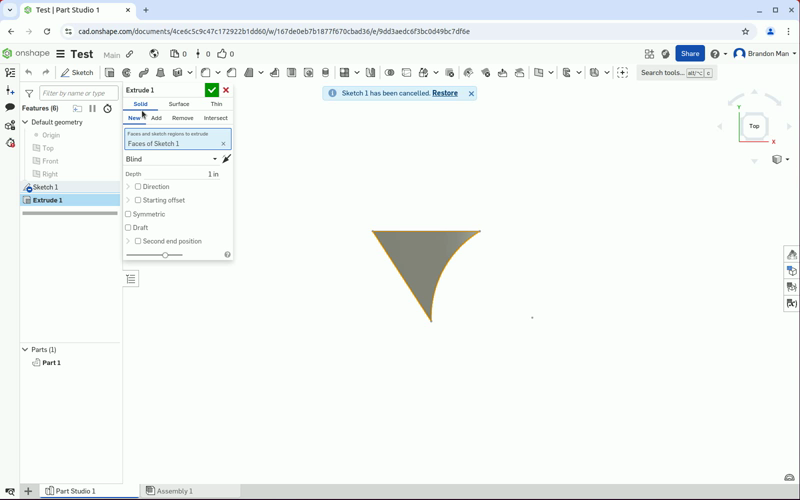
mouse_move(137, 120)
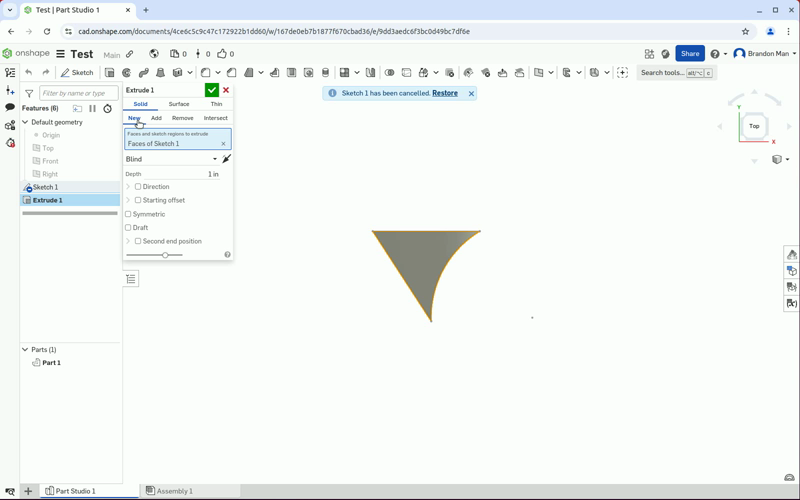
click(137, 120)
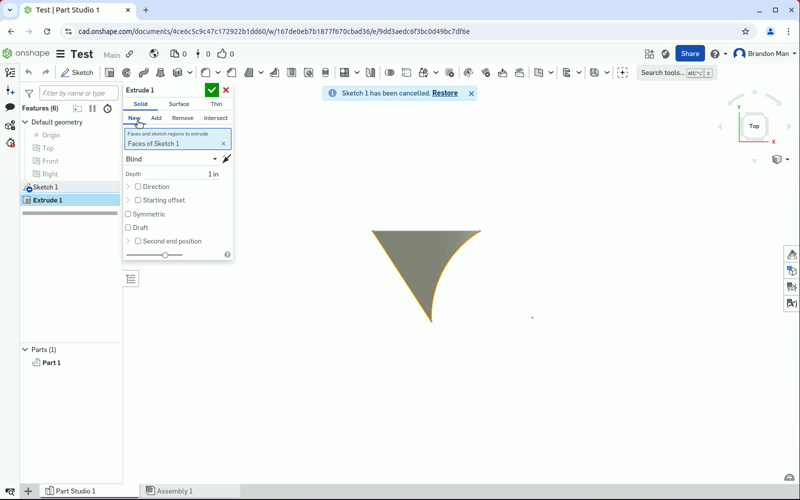
key(tab, 4)
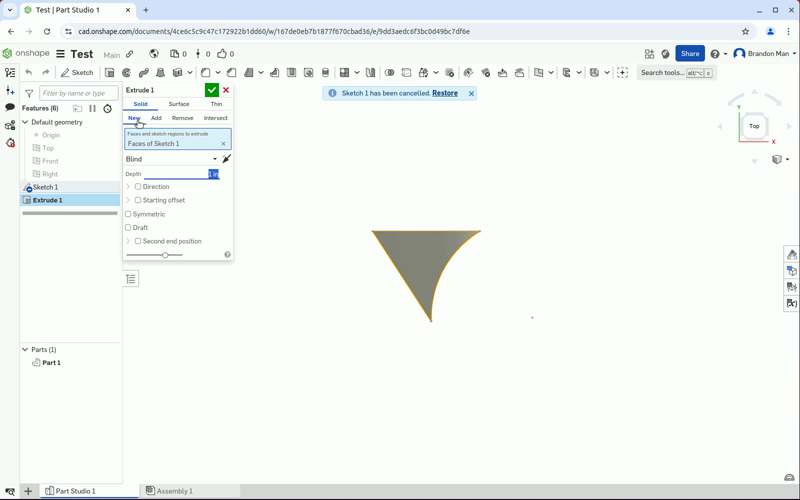
text(20.46)
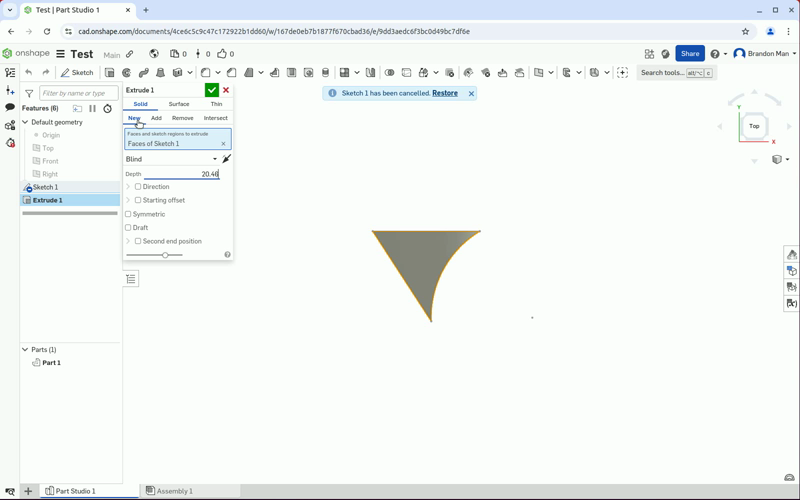
key(enter)
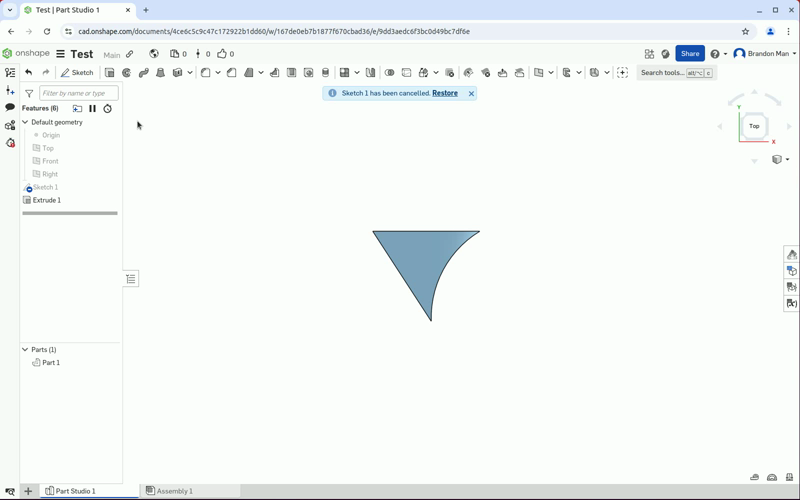
key(shift+h)
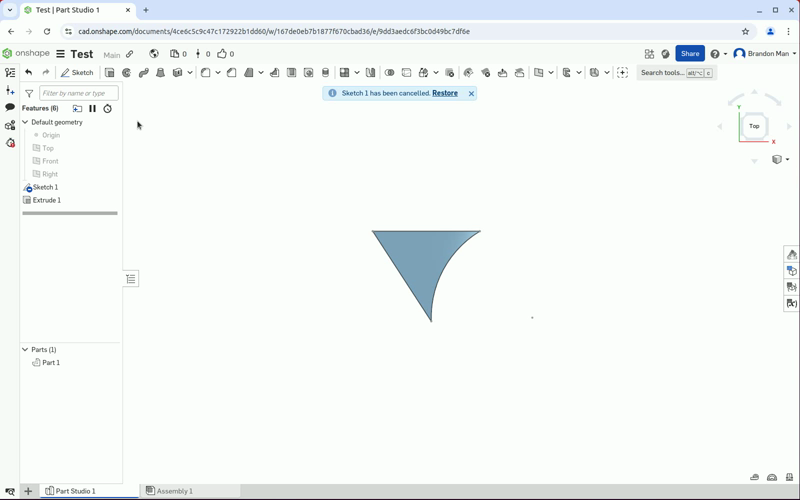
key(shift+h)
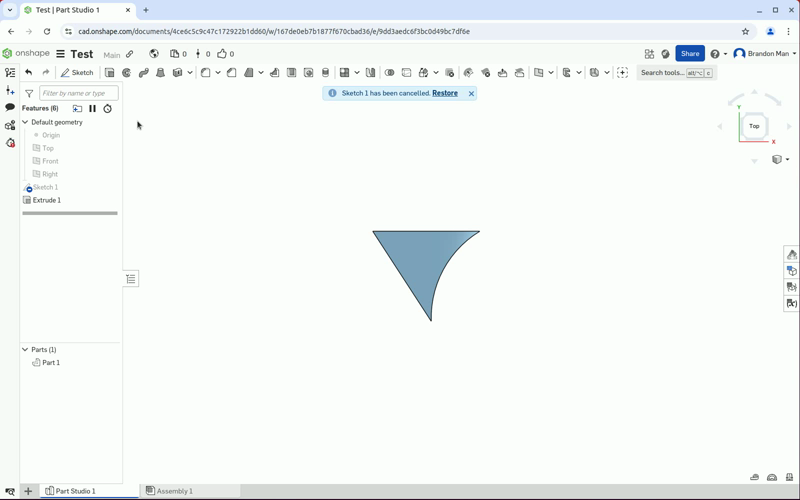
mouse_move(73, 189)
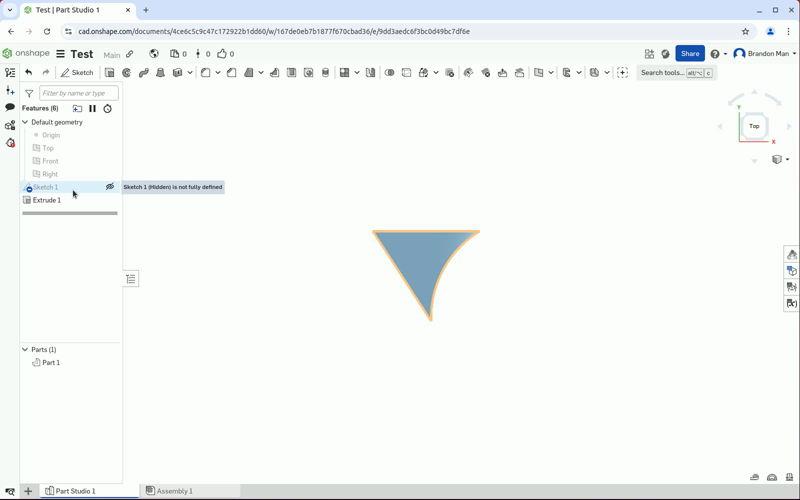
click(73, 189)
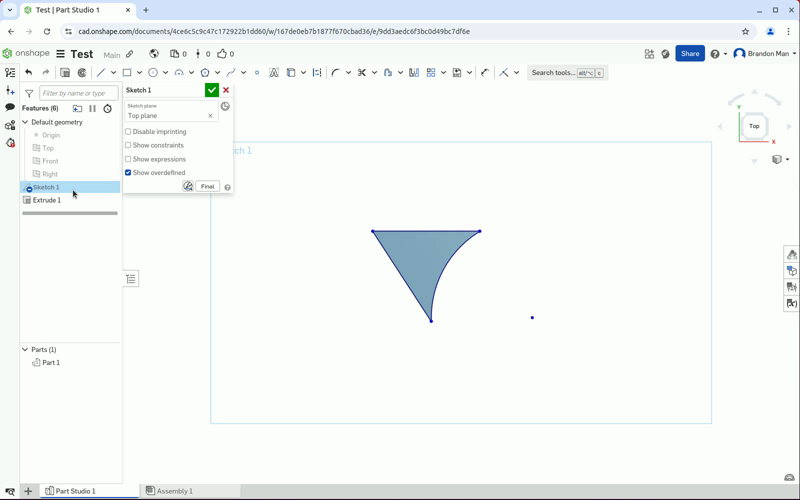
mouse_move(229, 92)
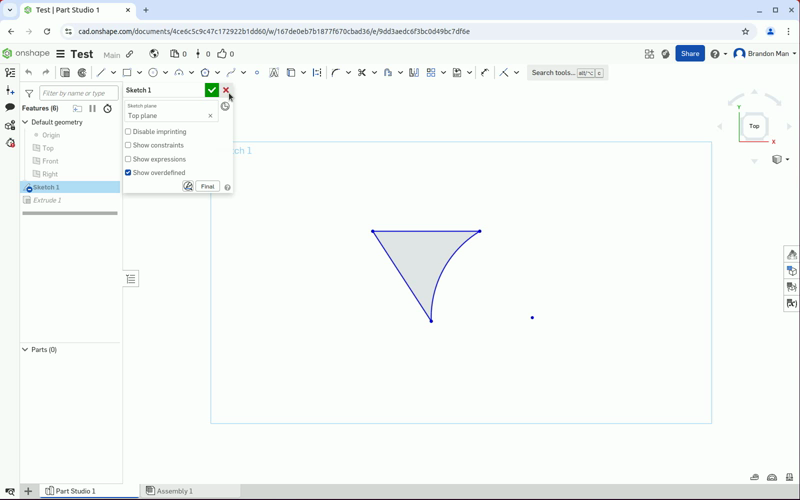
click(229, 92)
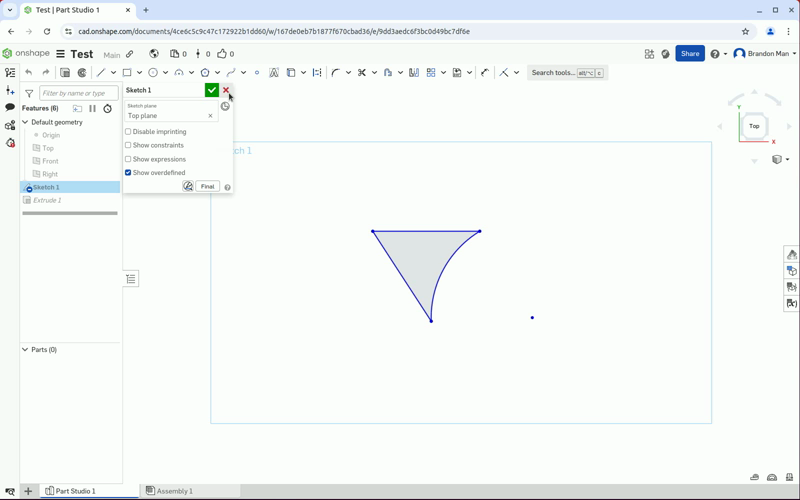
key(shift+s)
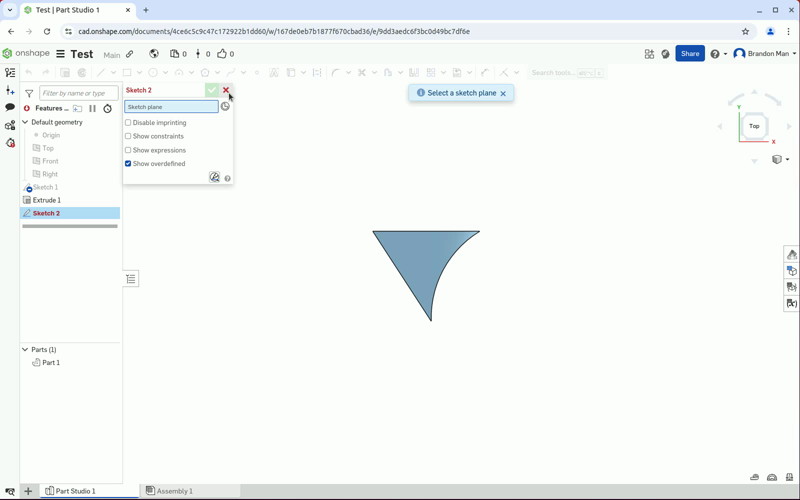
mouse_move(73, 150)
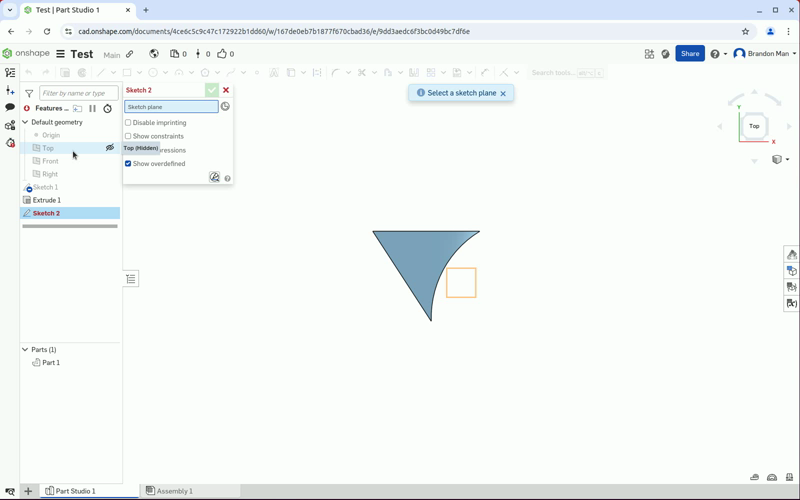
click(73, 150)
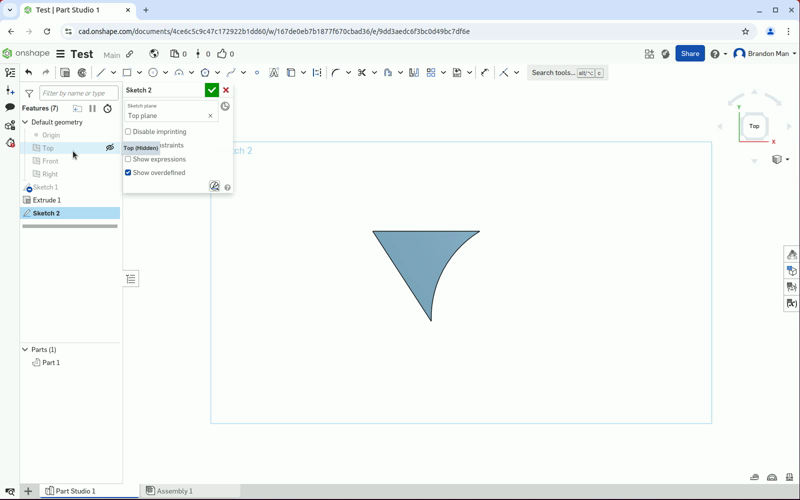
mouse_move(73, 352)
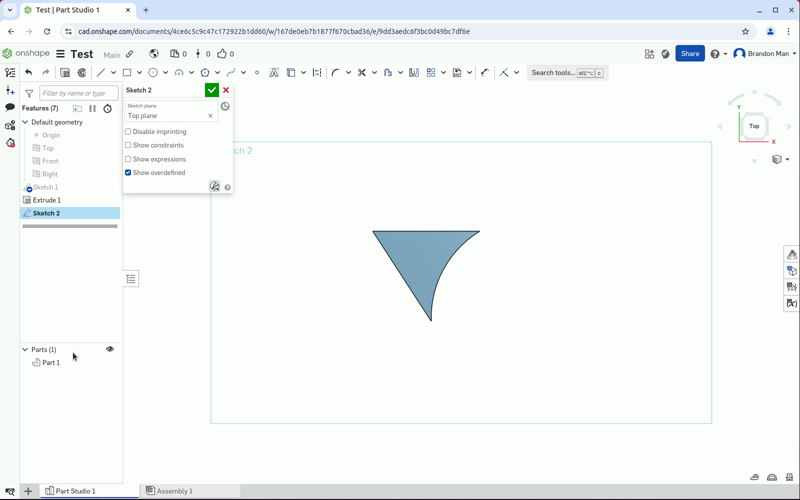
key(y)
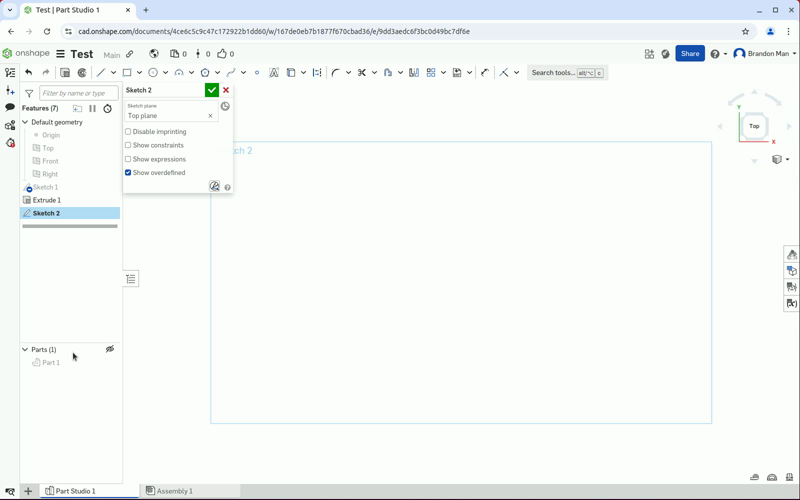
key(l)
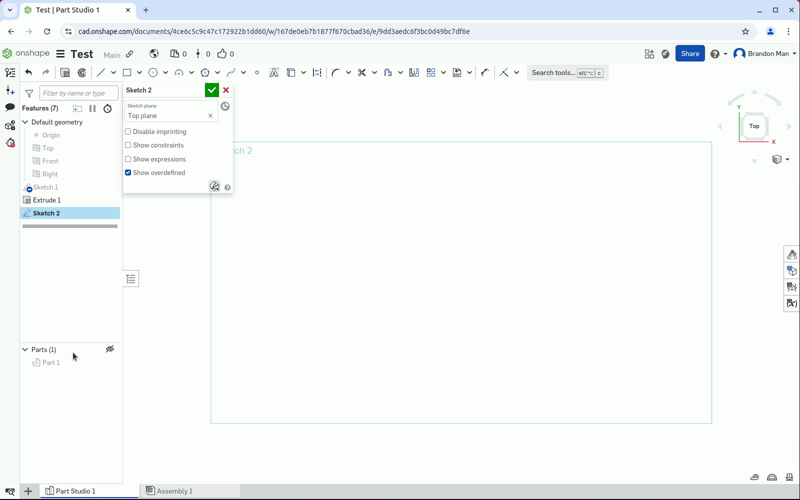
key_down(shift)
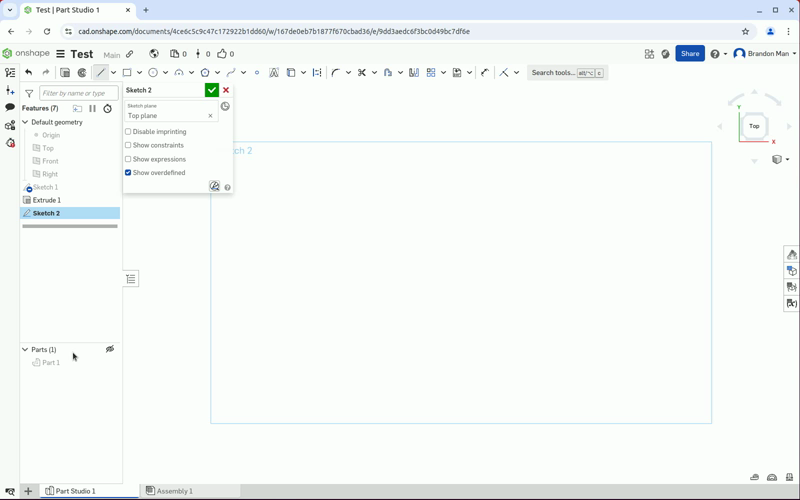
mouse_move(431, 321)
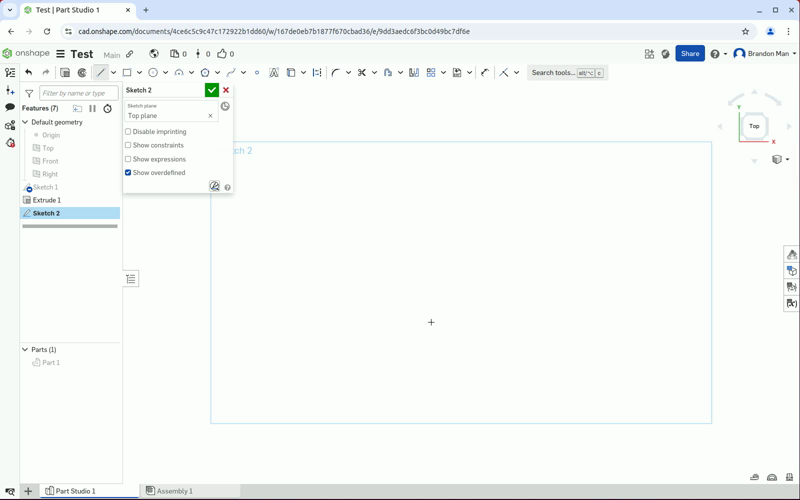
click(431, 321)
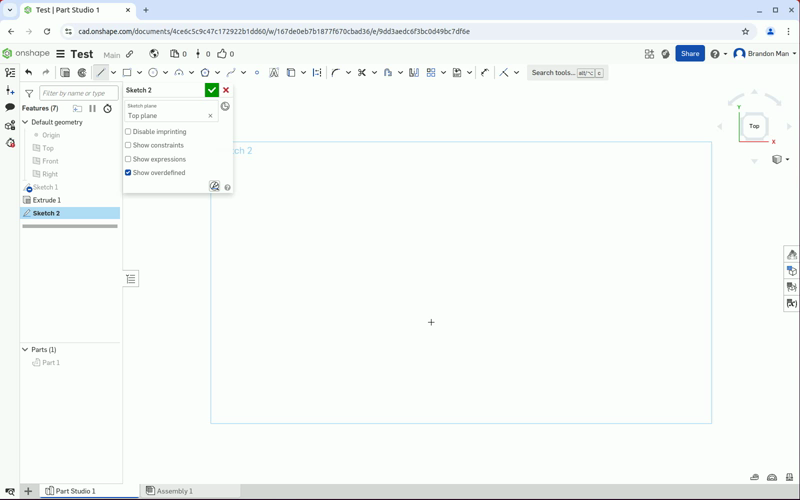
key_up(shift)
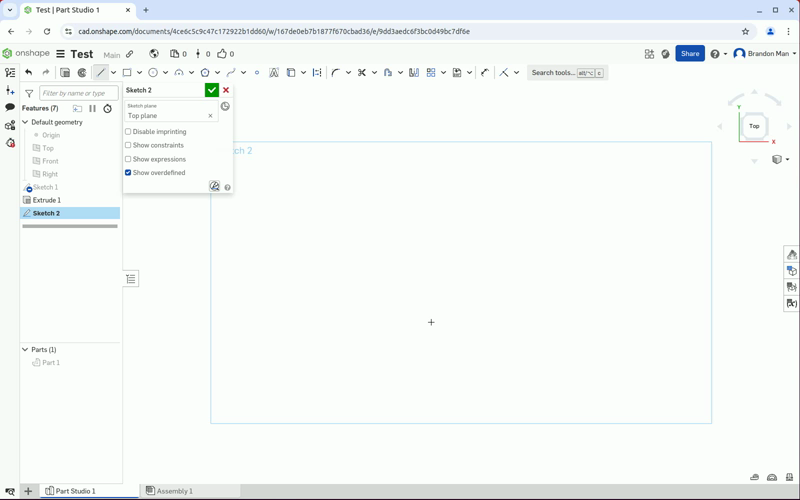
key_down(shift)
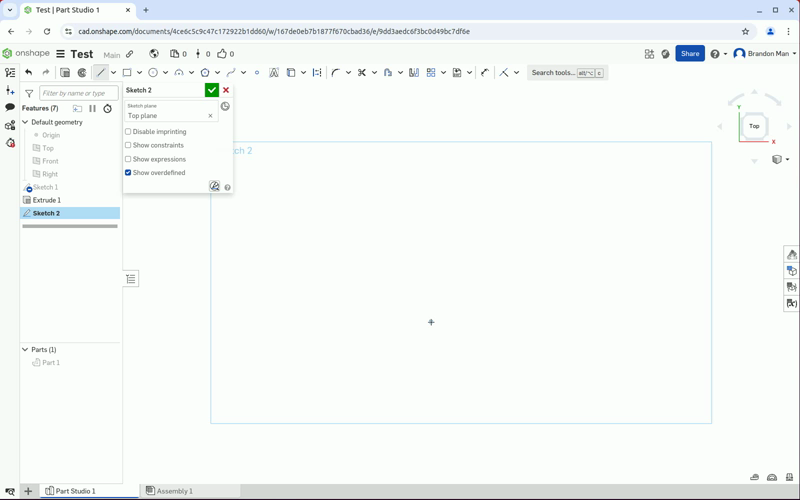
mouse_move(479, 395)
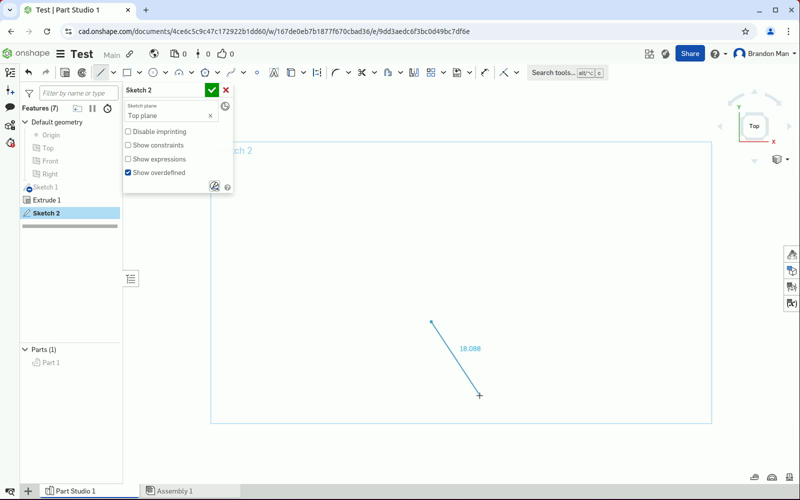
click(479, 395)
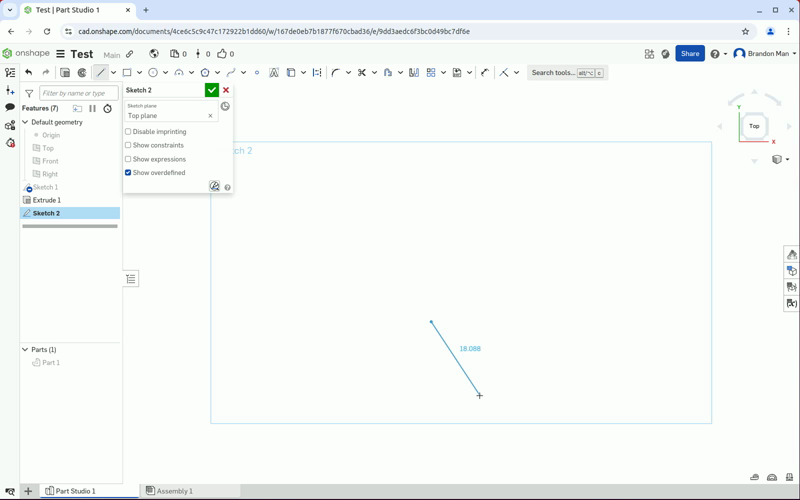
key_up(shift)
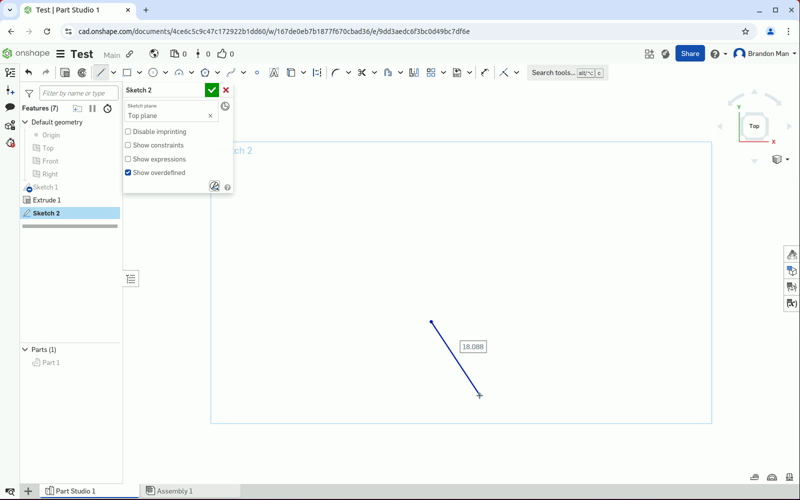
key_down(shift)
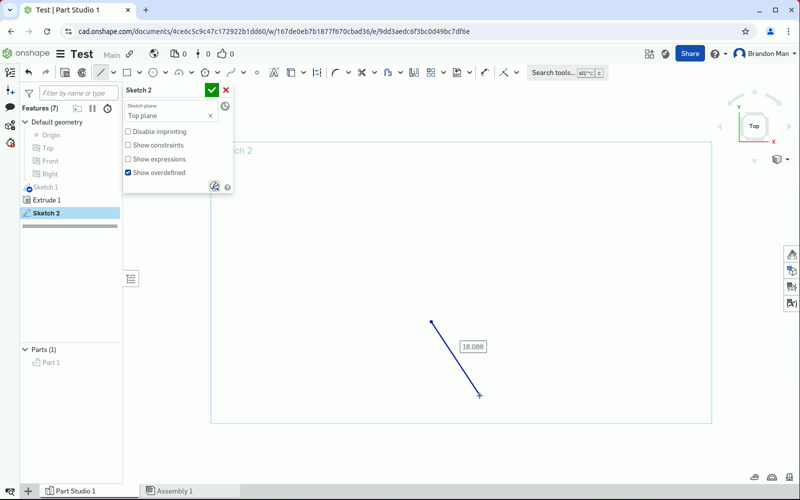
mouse_move(566, 232)
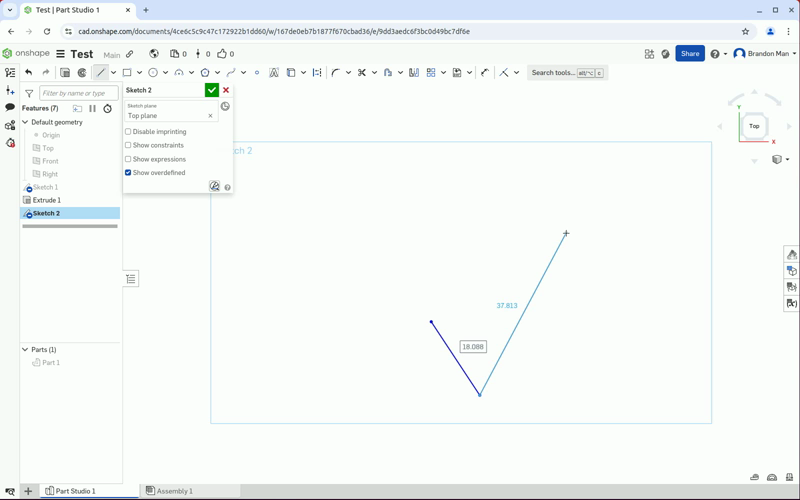
click(566, 232)
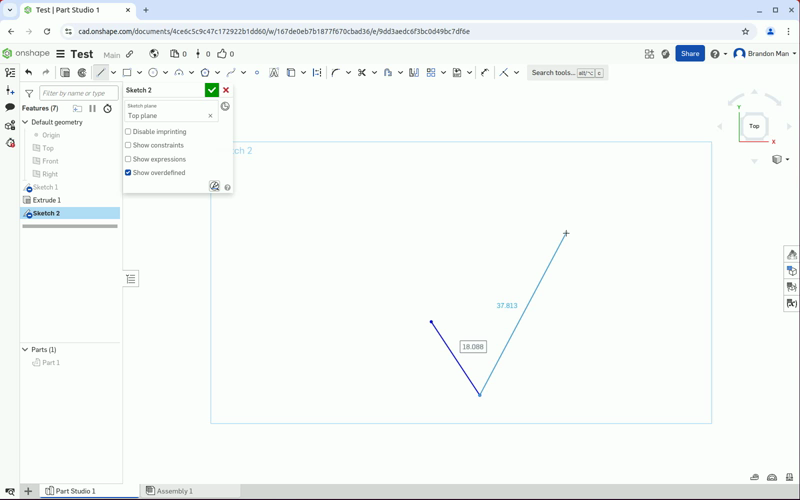
key_up(shift)
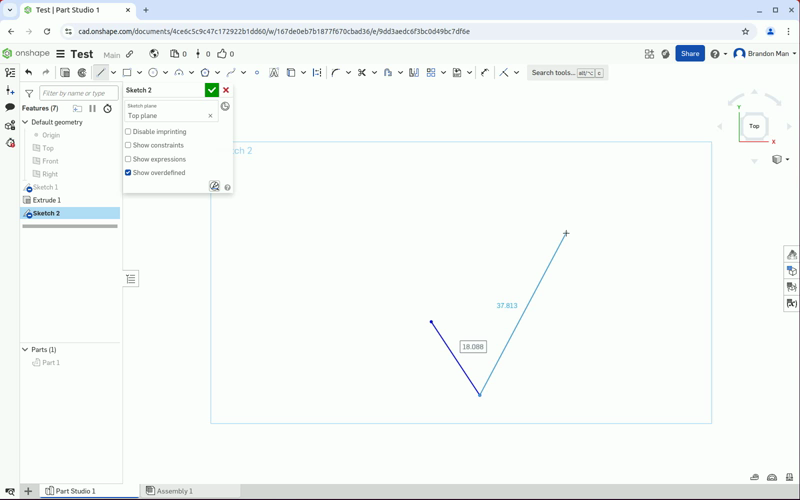
key_down(shift)
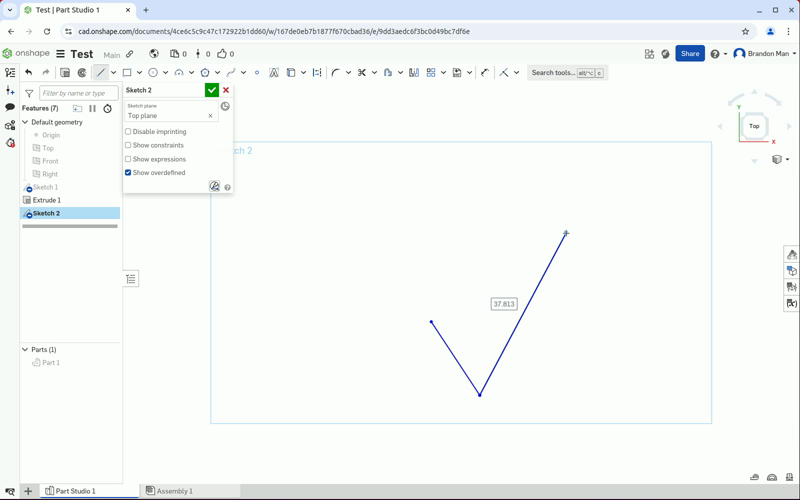
mouse_move(479, 232)
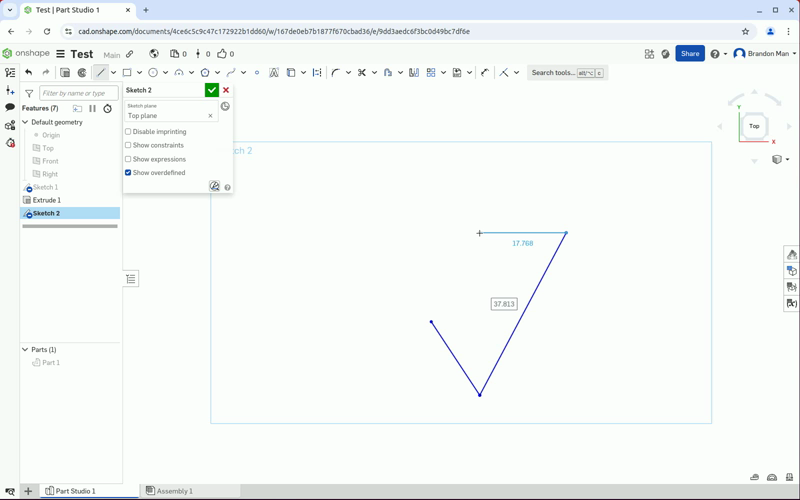
click(479, 232)
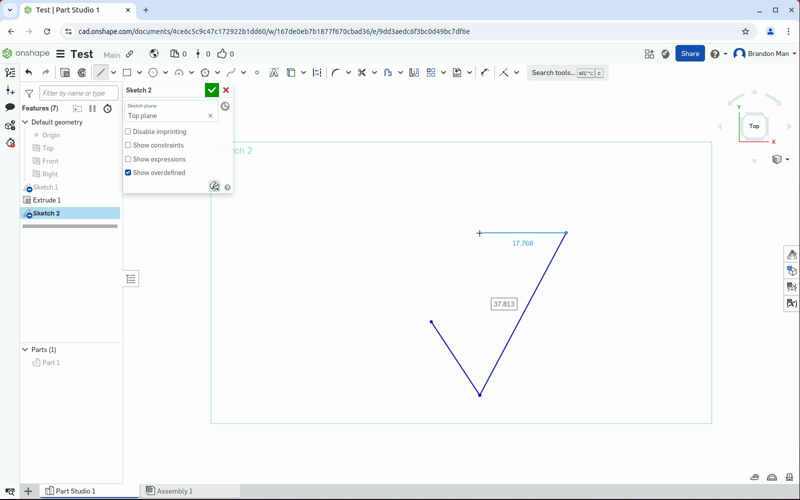
key_up(shift)
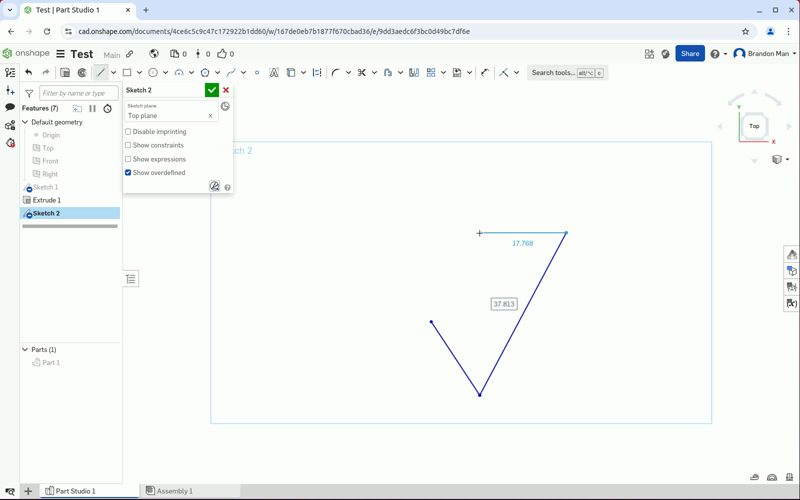
key(esc)
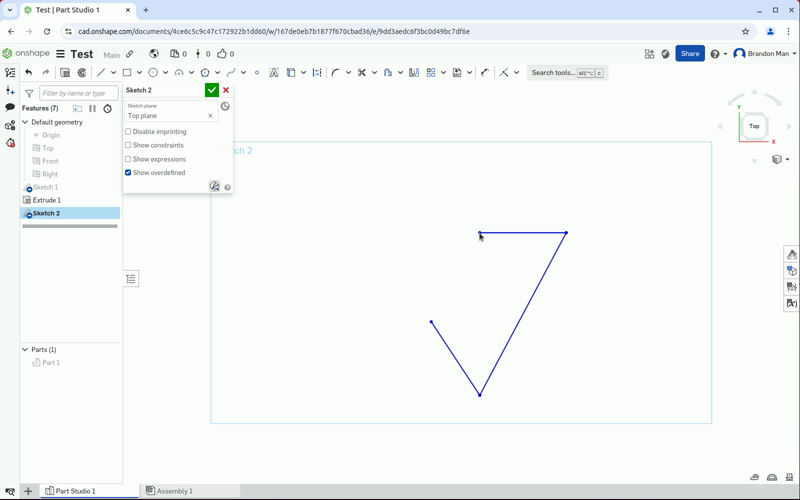
key(a)
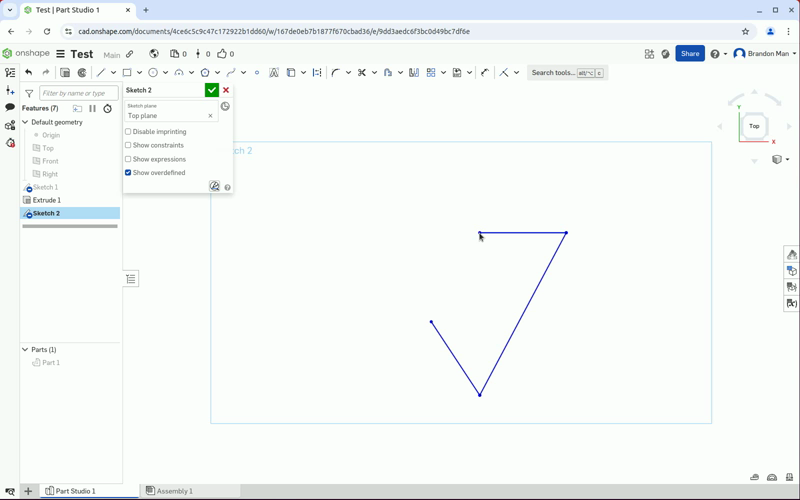
mouse_move(479, 232)
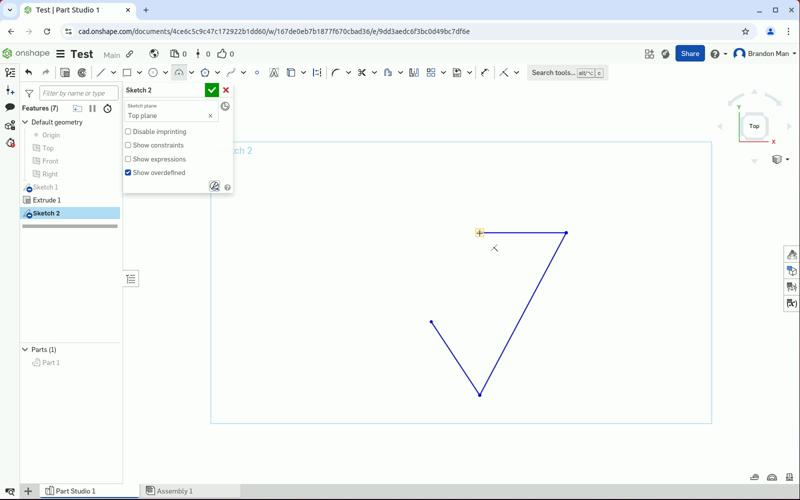
click(479, 232)
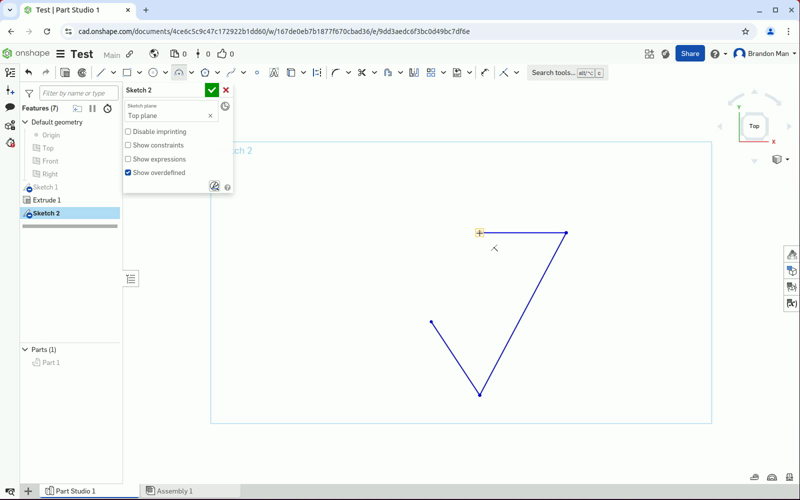
mouse_move(431, 321)
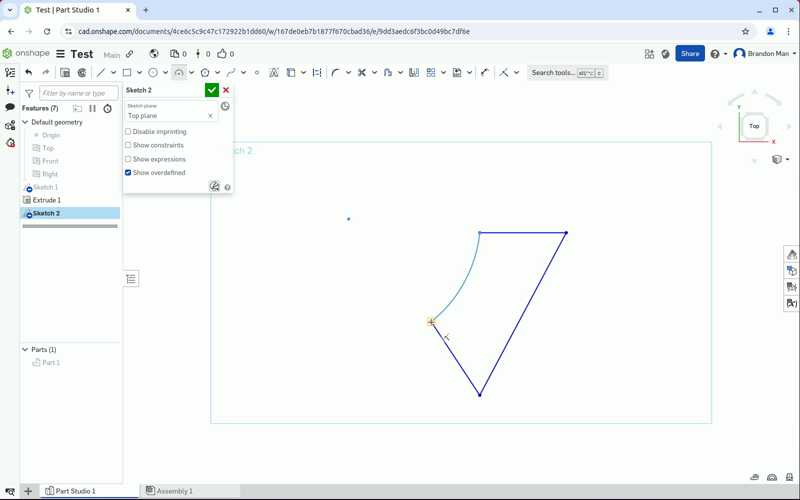
click(431, 321)
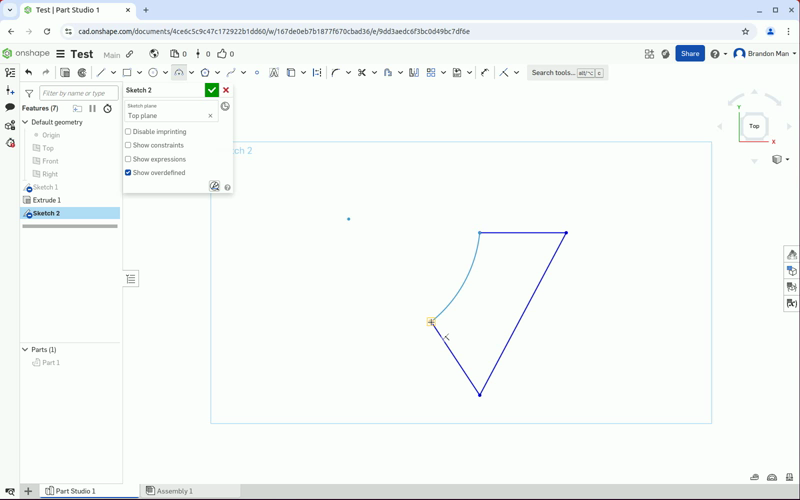
key_down(shift)
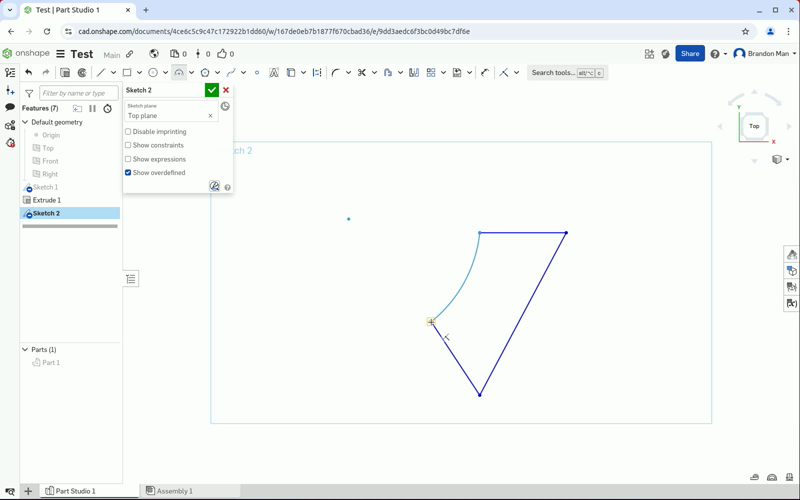
mouse_move(480, 289)
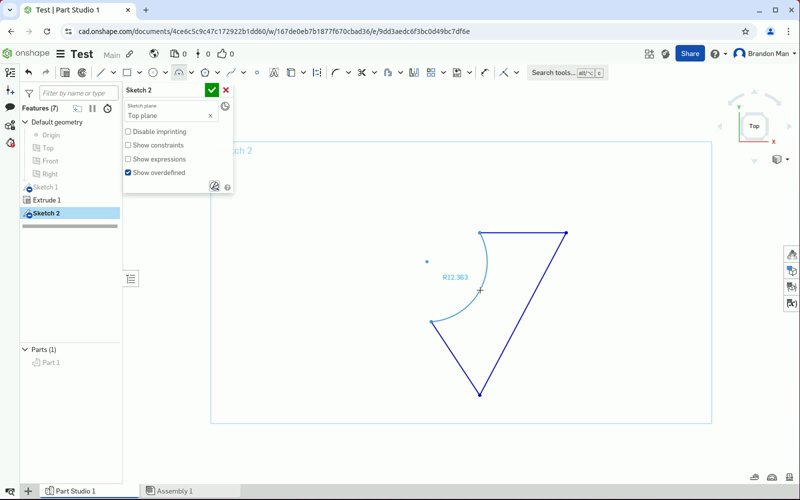
click(480, 289)
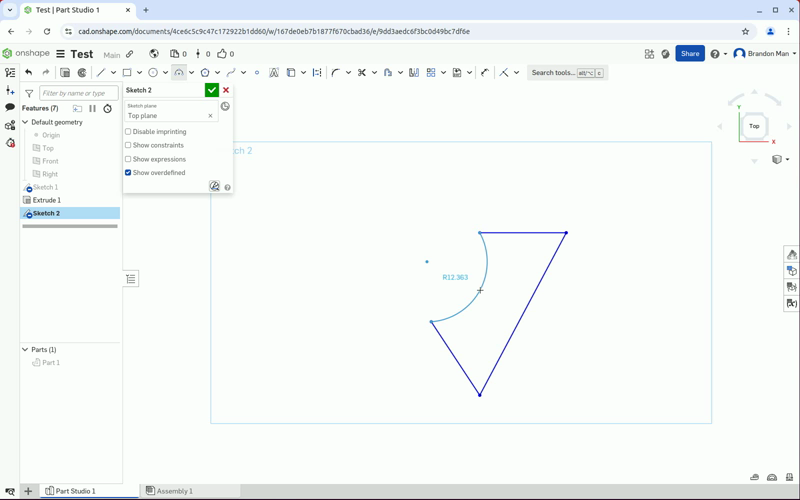
key_up(shift)
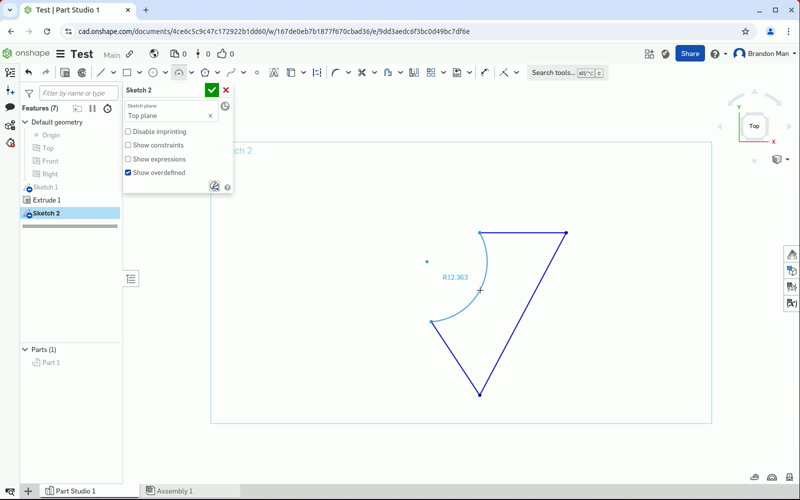
key(esc)
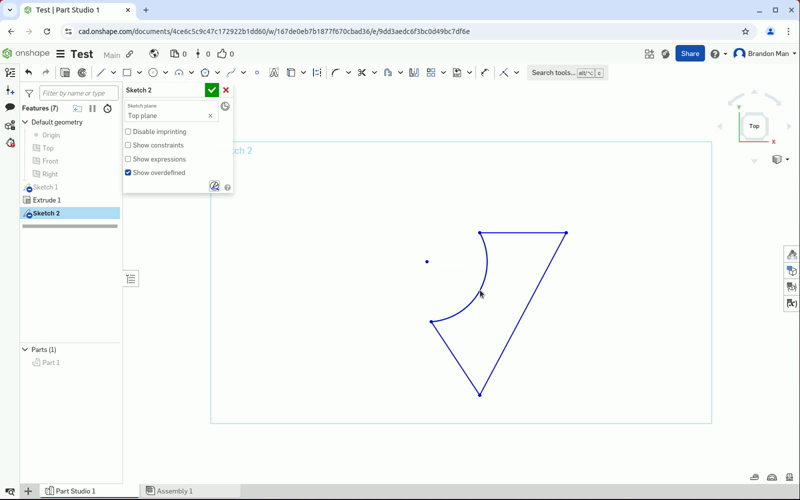
mouse_move(535, 252)
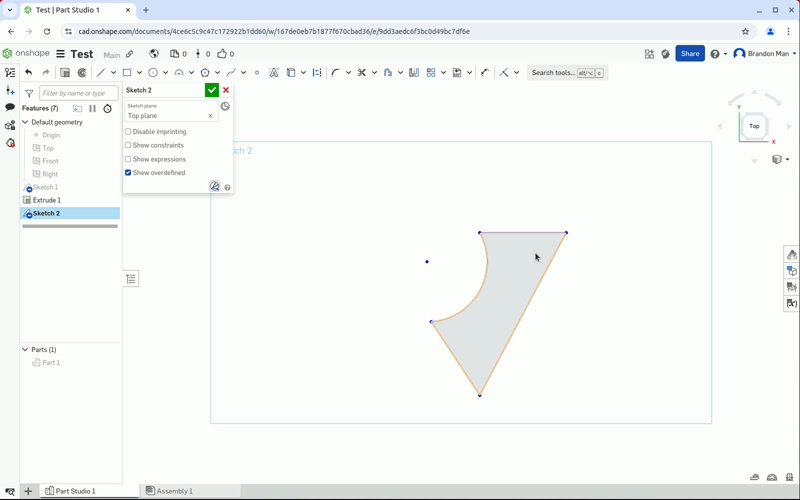
click(535, 252)
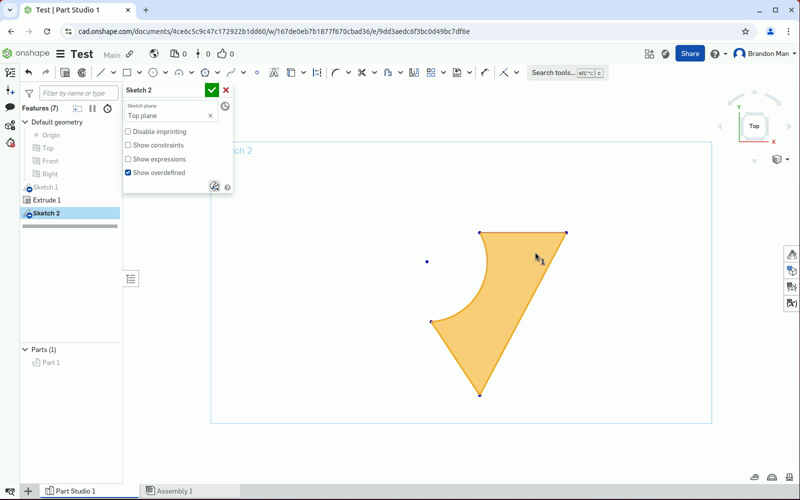
mouse_move(73, 352)
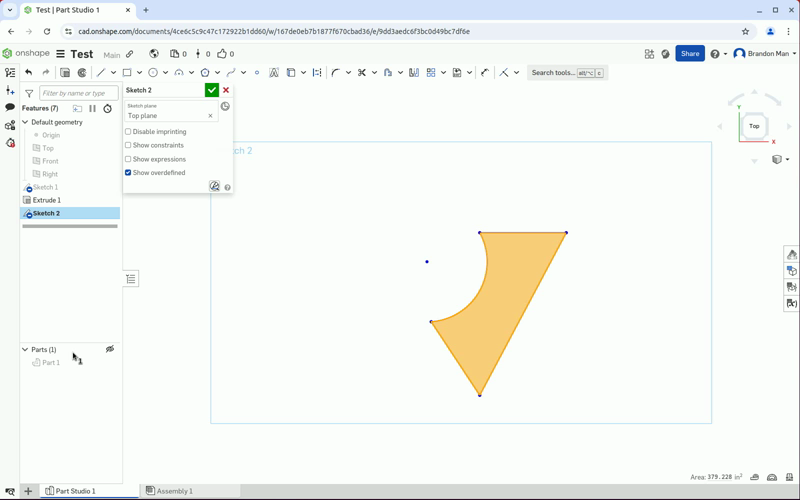
key(shift+y)
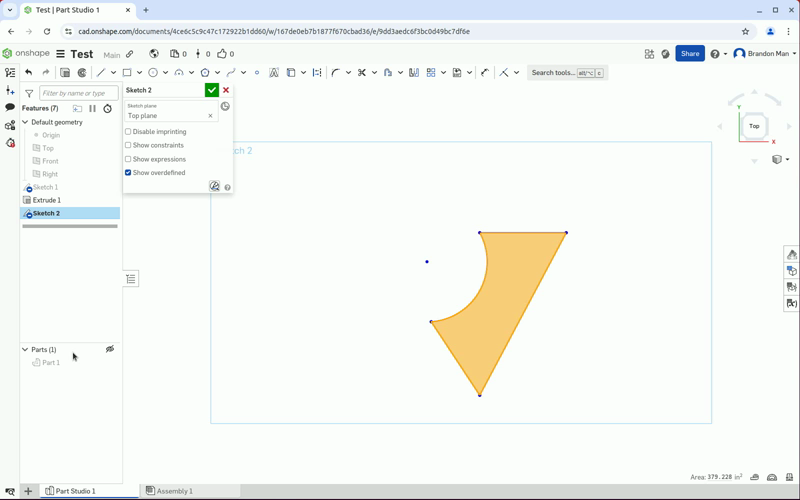
key(shift+e)
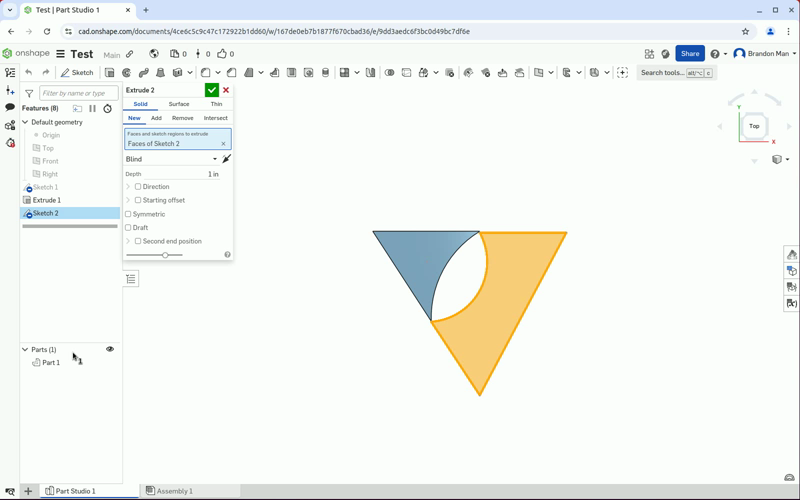
mouse_move(143, 106)
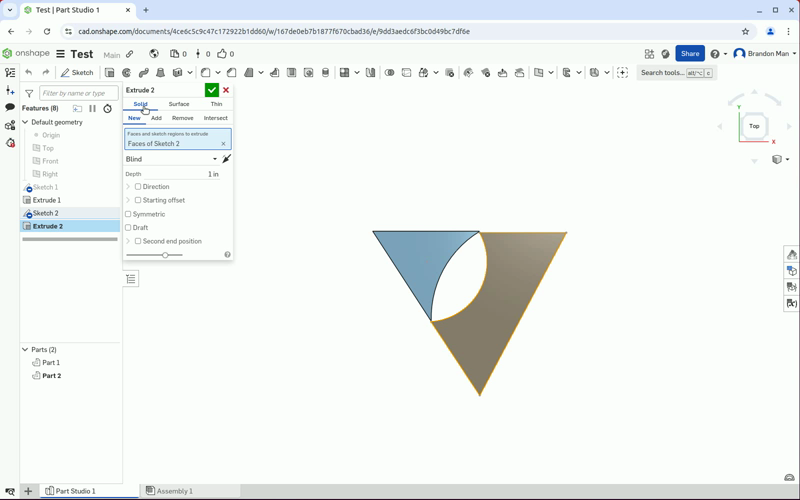
click(143, 106)
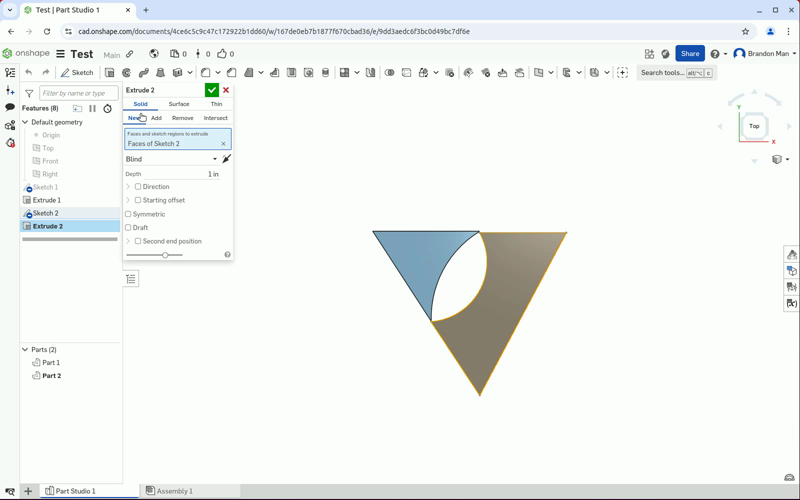
mouse_move(137, 120)
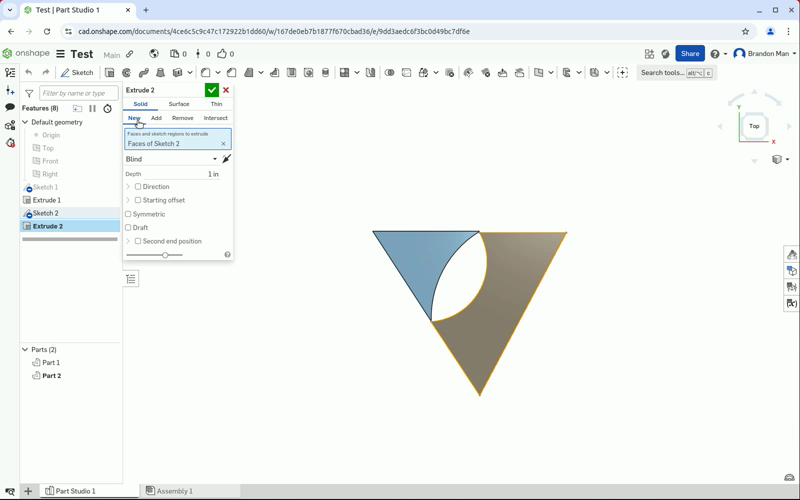
click(137, 120)
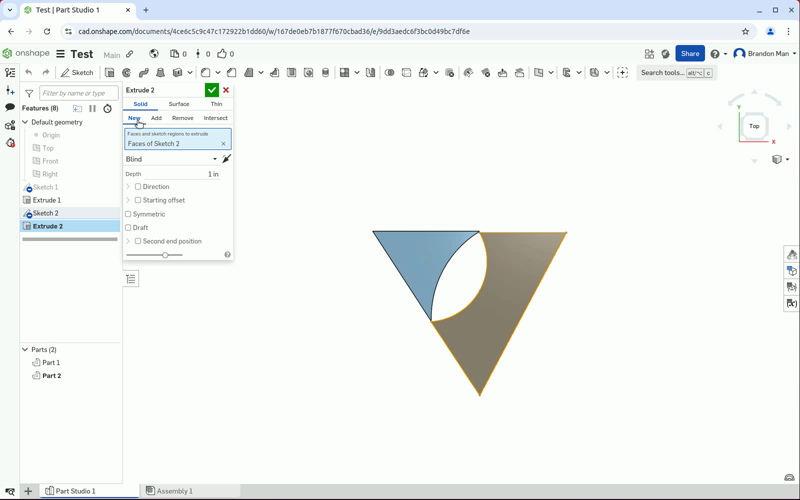
key(tab, 4)
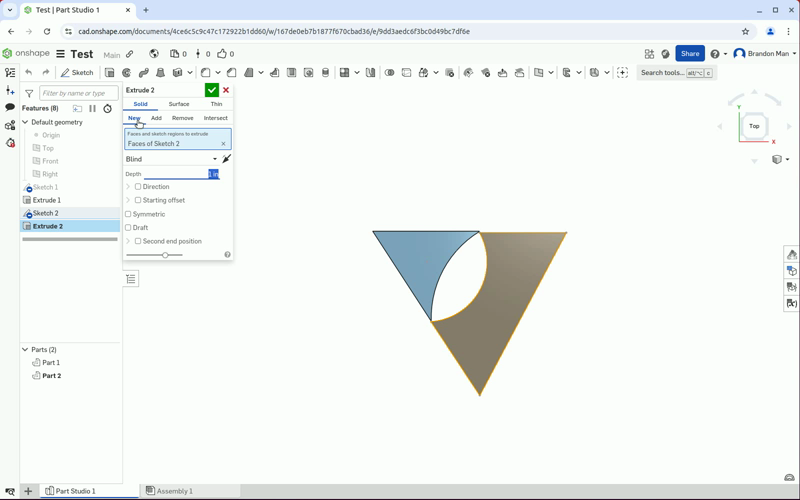
text(20.46)
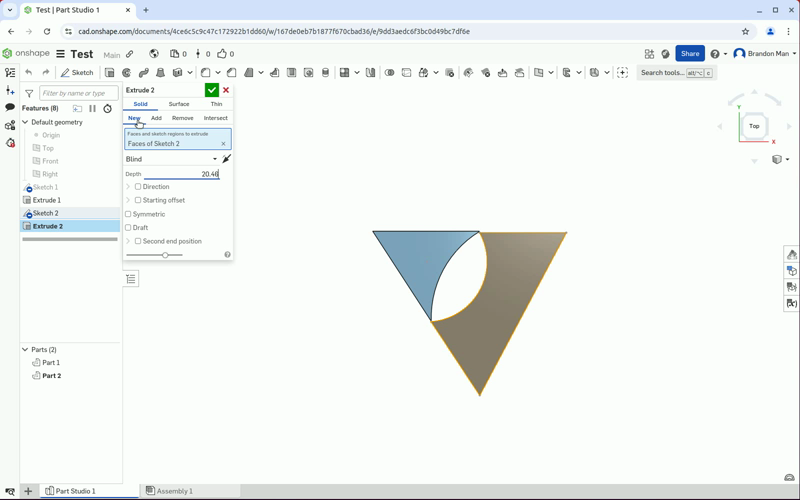
key(enter)
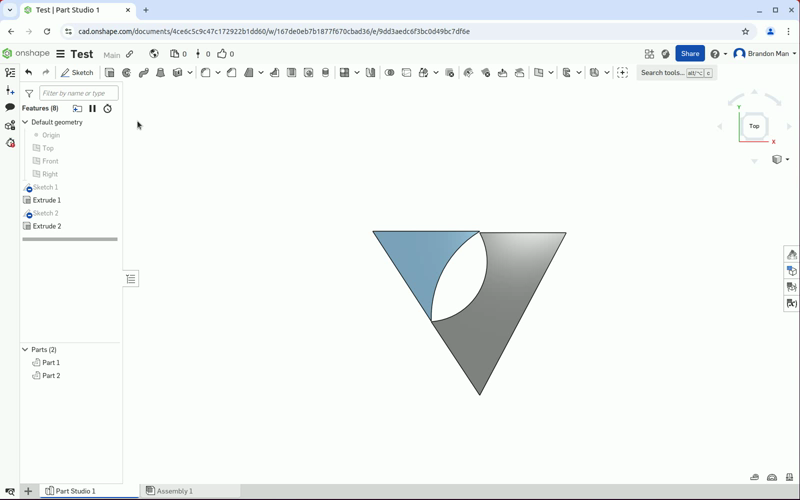
key(shift+h)
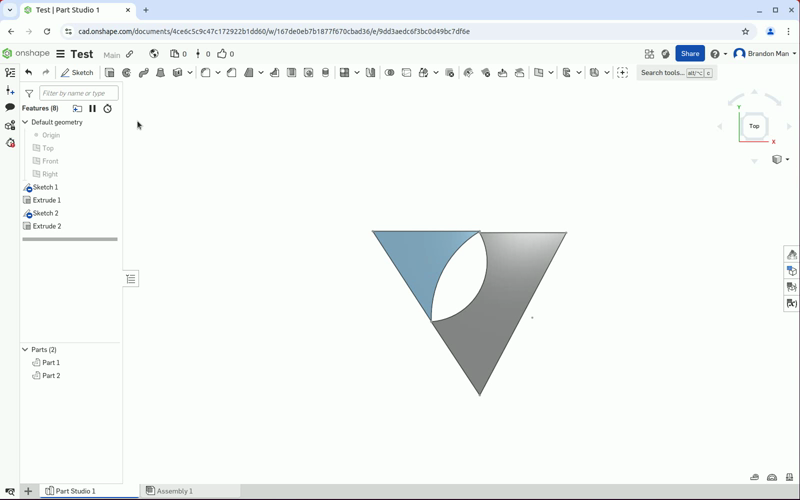
key(shift+h)
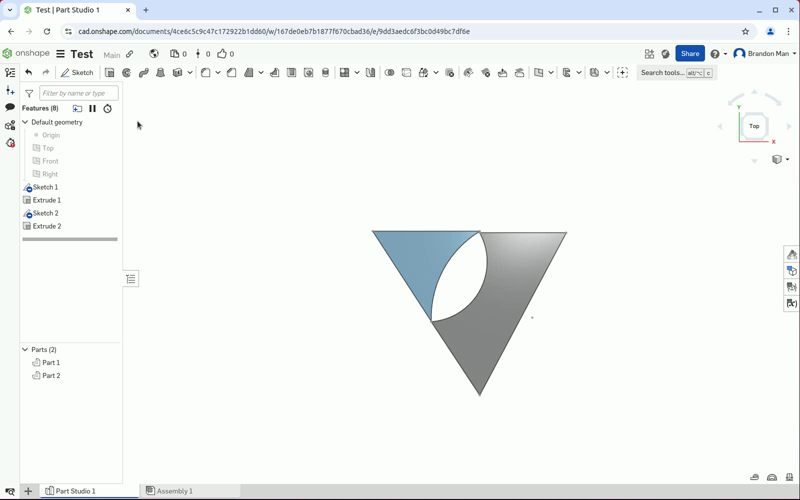
key(shift+7)
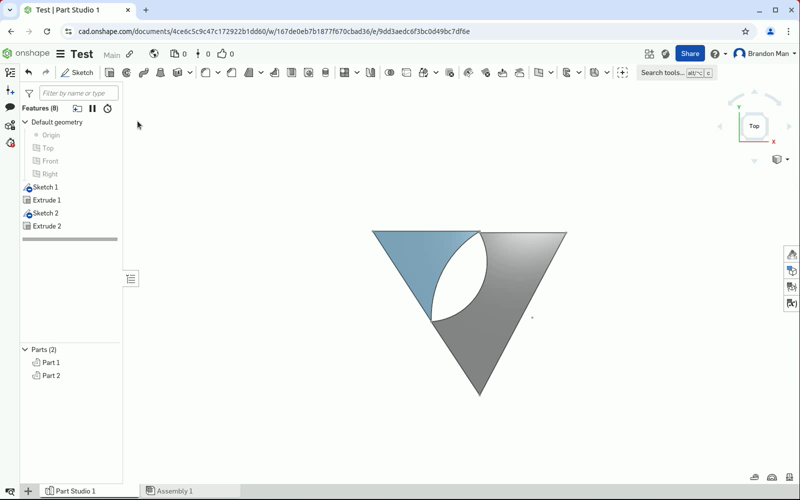
key(up, 3)
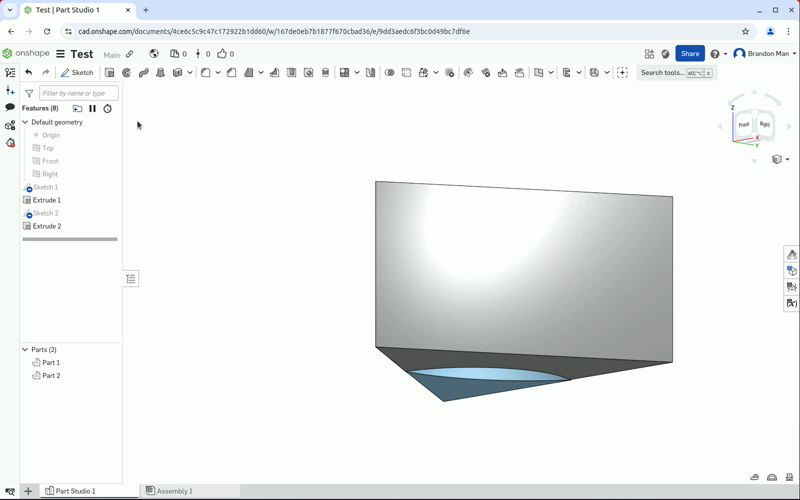
key(left, 3)
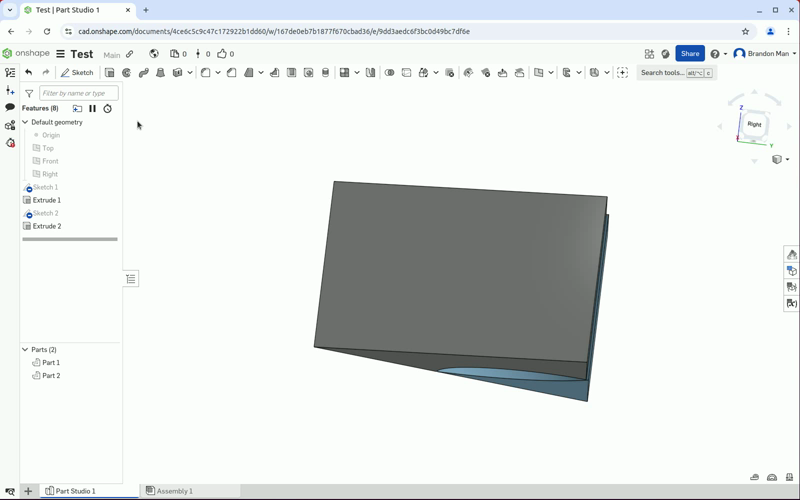
key(right, 3)
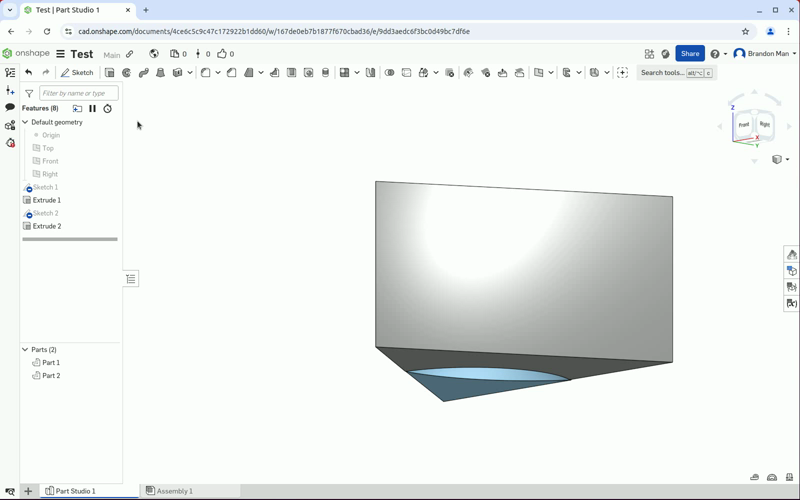
key(down, 3)
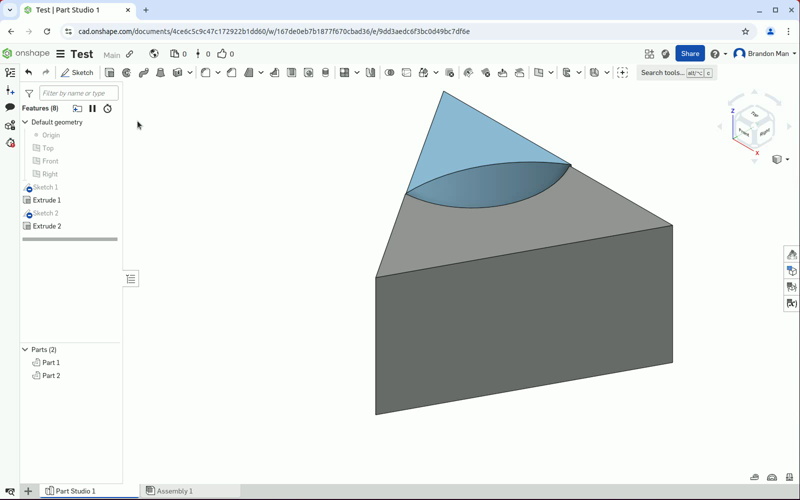
mouse_move(73, 189)
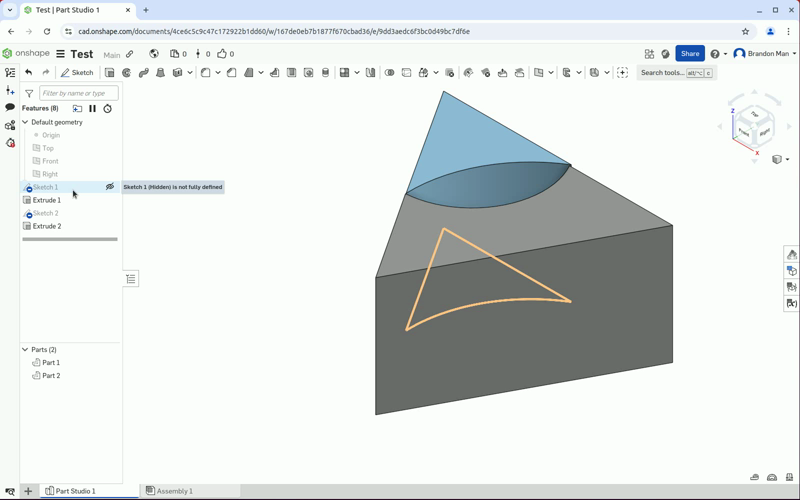
click(73, 189)